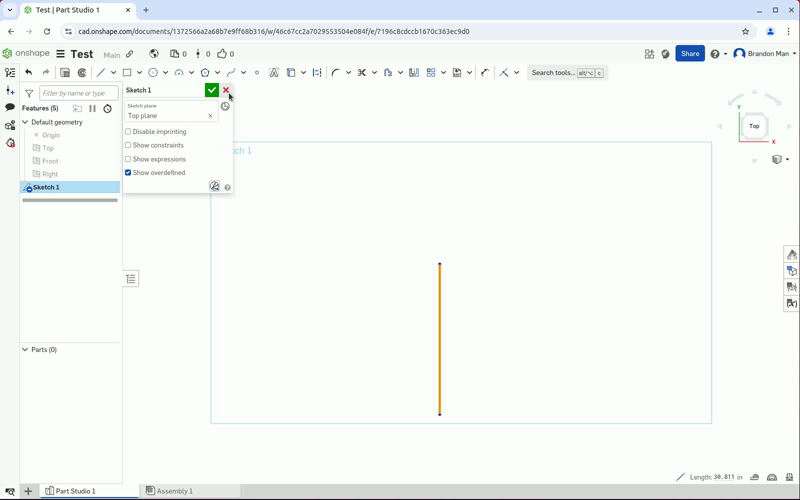
key(shift+h)
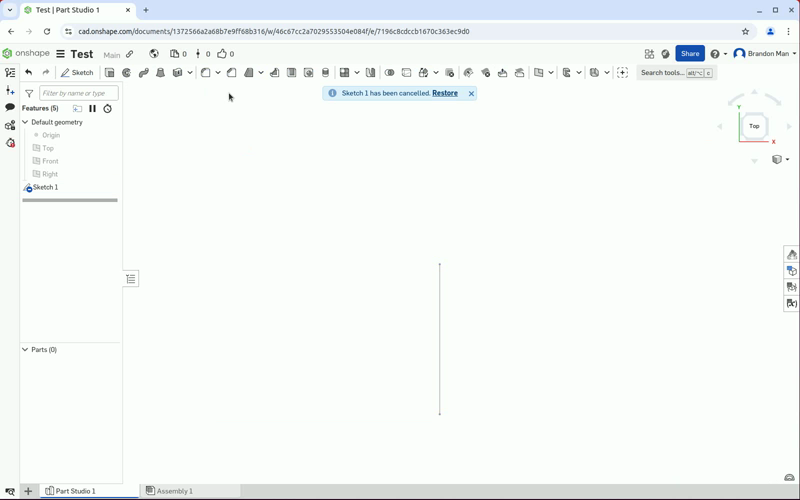
key(shift+s)
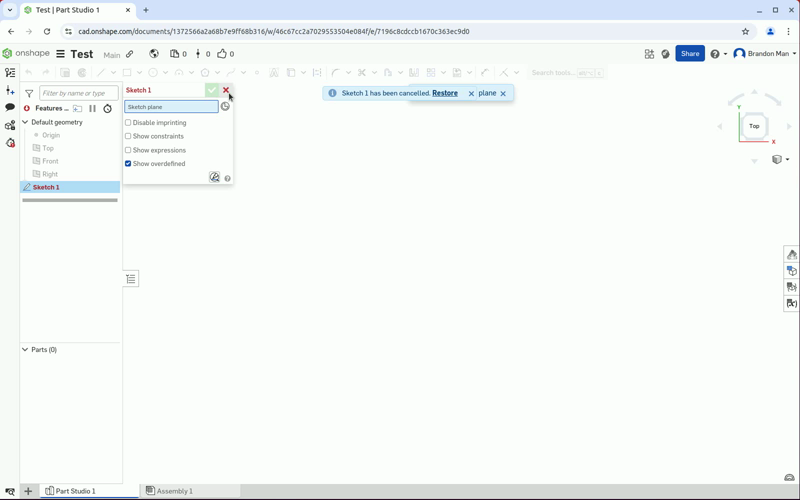
mouse_move(73, 150)
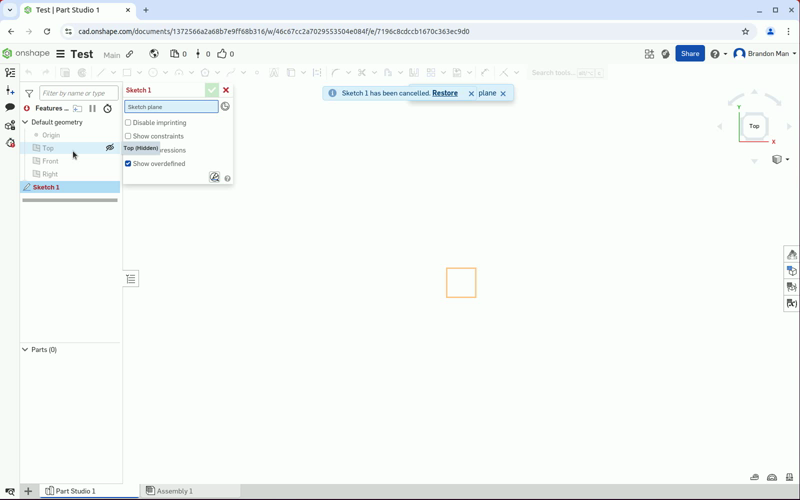
click(73, 150)
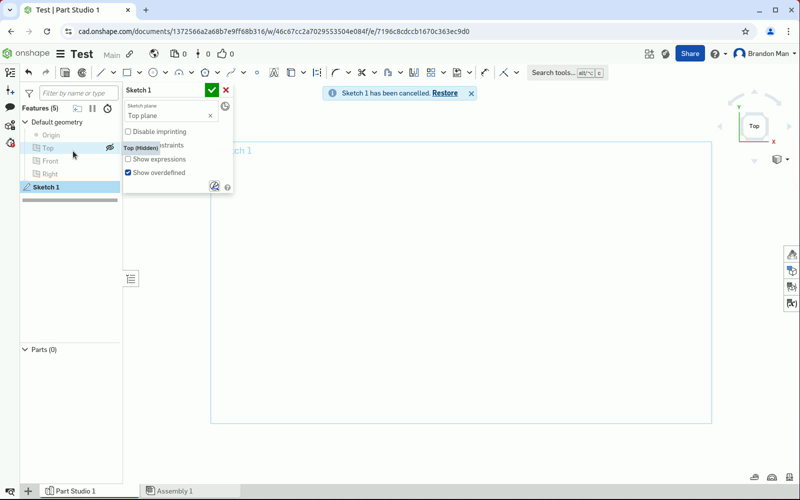
mouse_move(73, 352)
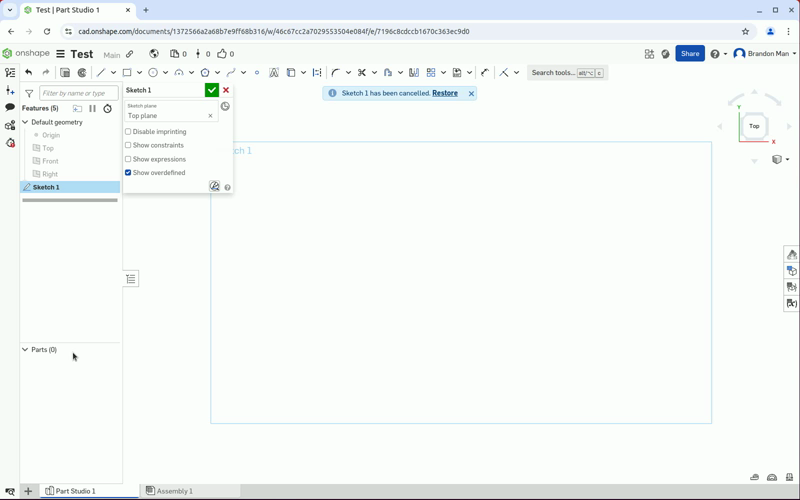
key(y)
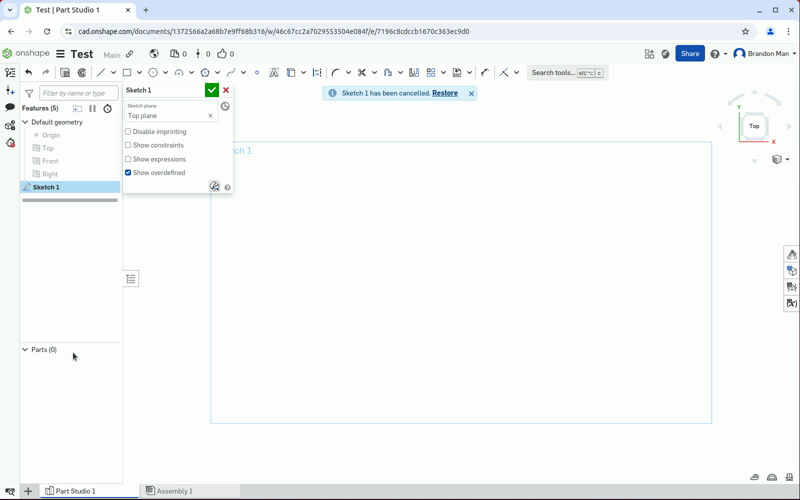
key(l)
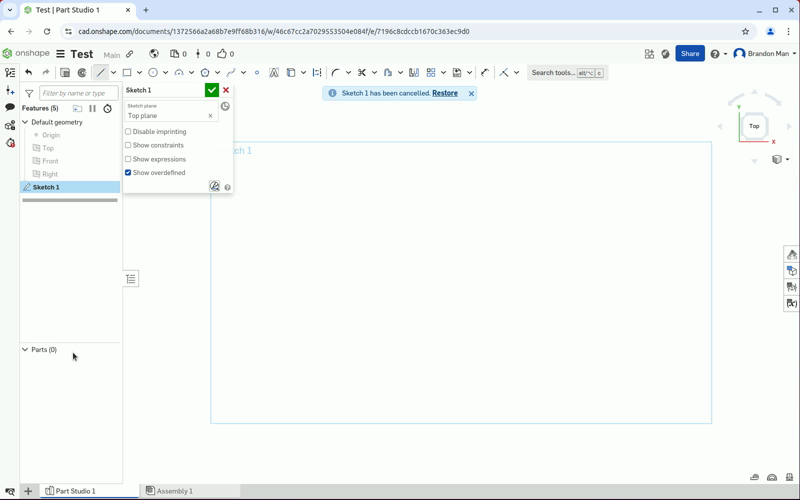
key_down(shift)
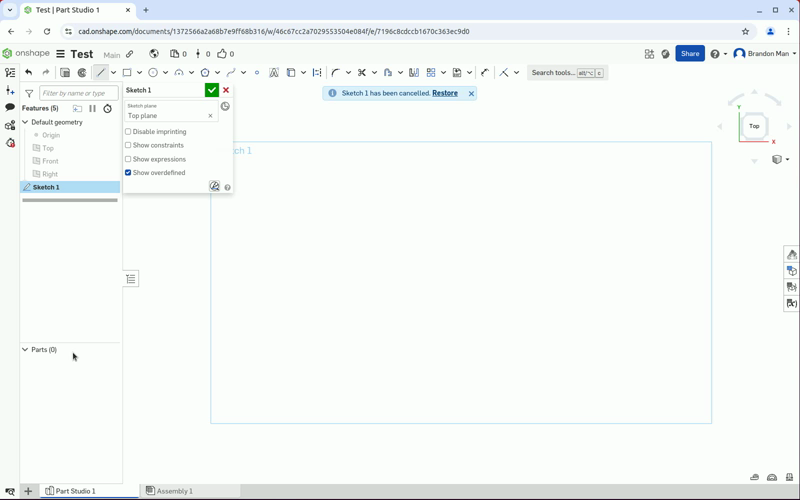
mouse_move(460, 282)
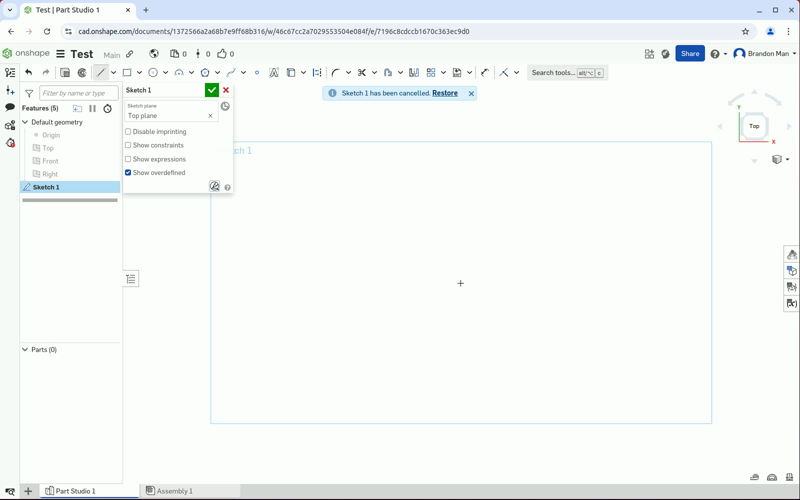
click(460, 282)
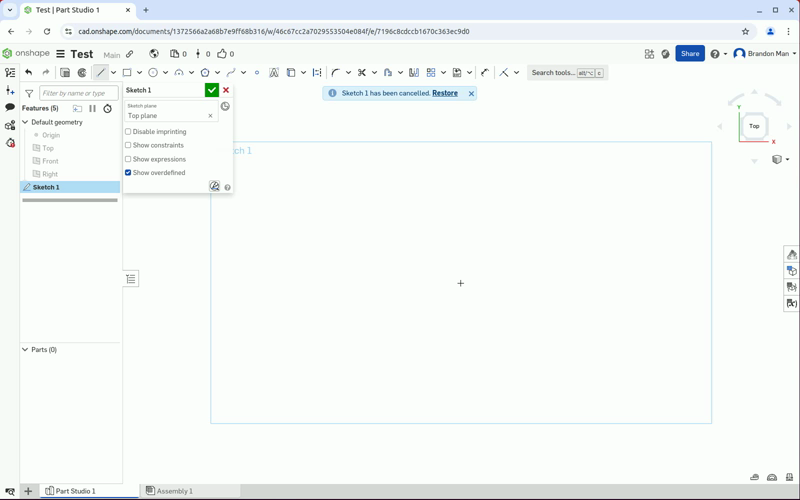
key_up(shift)
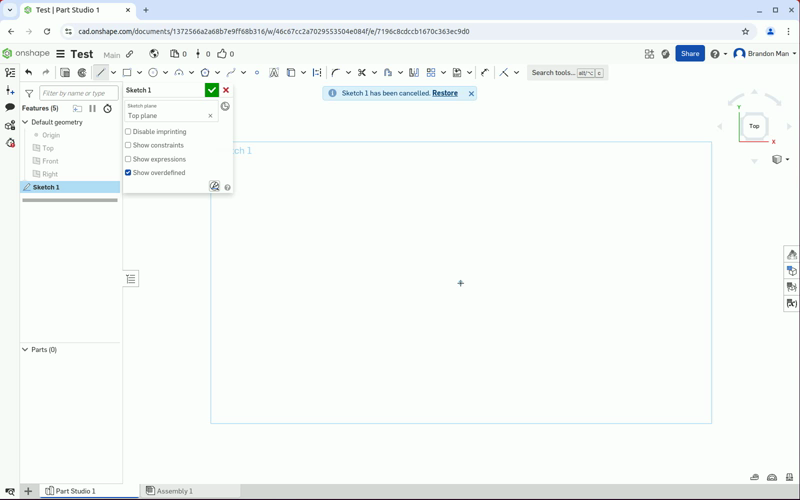
key_down(shift)
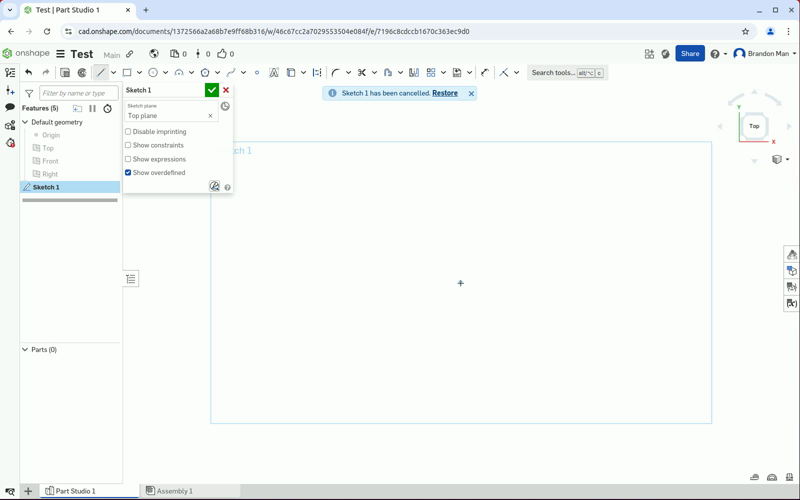
mouse_move(551, 282)
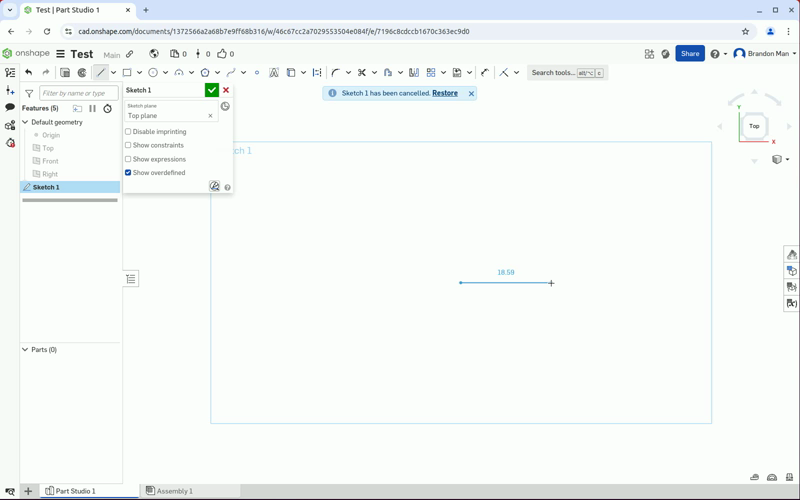
click(551, 282)
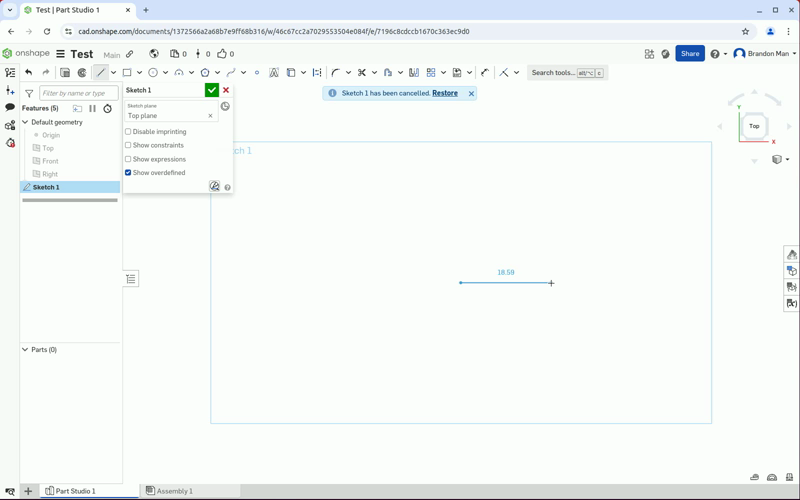
key_up(shift)
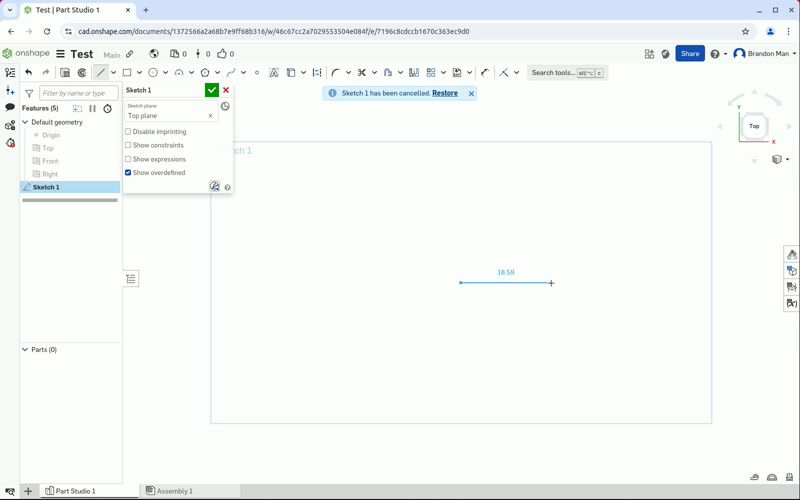
key_down(shift)
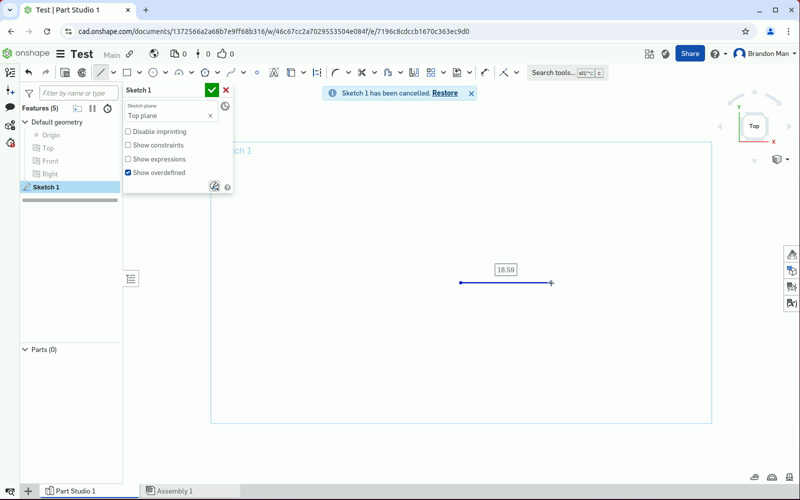
mouse_move(551, 192)
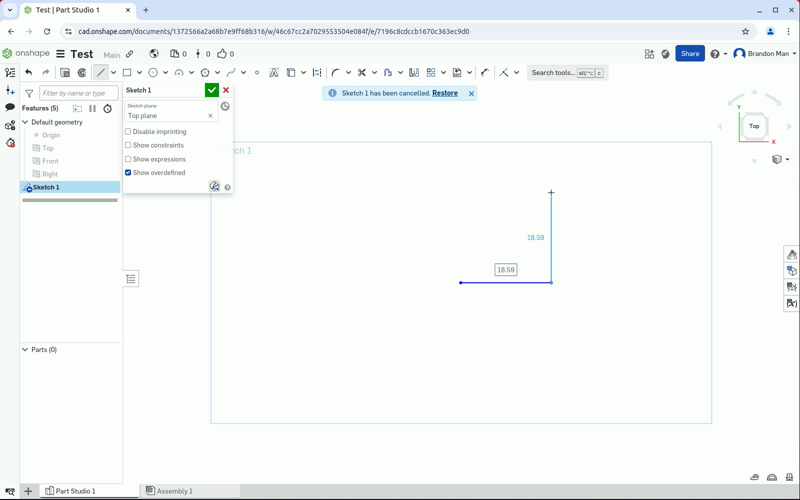
click(551, 192)
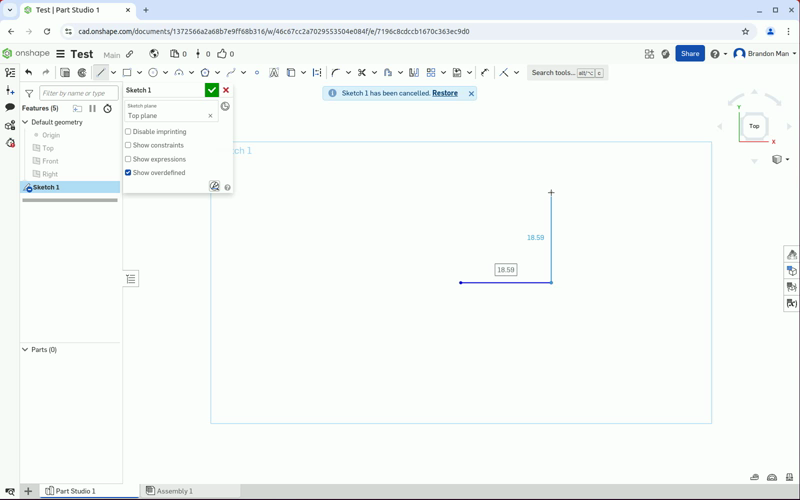
key_up(shift)
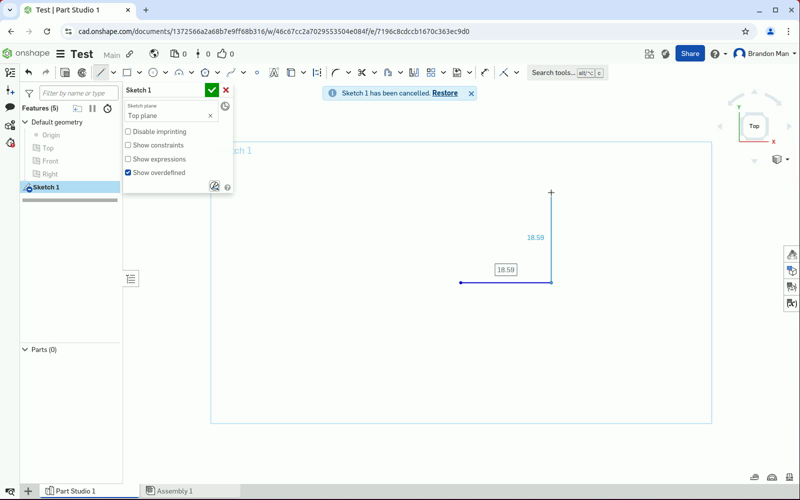
key_down(shift)
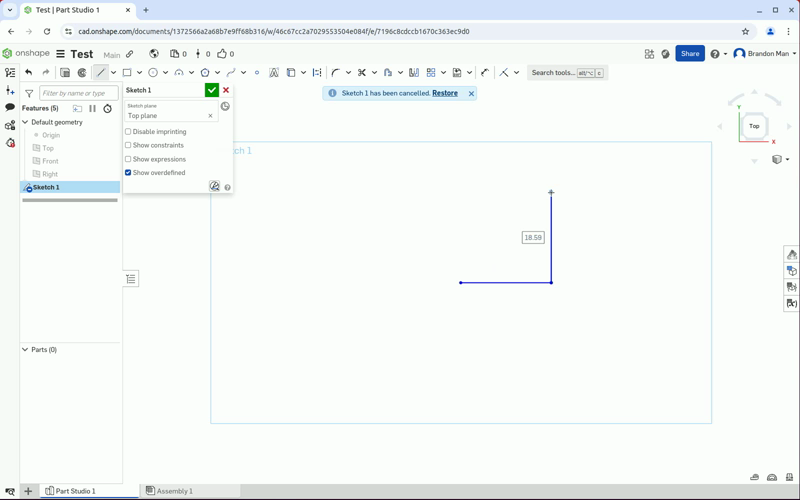
mouse_move(460, 192)
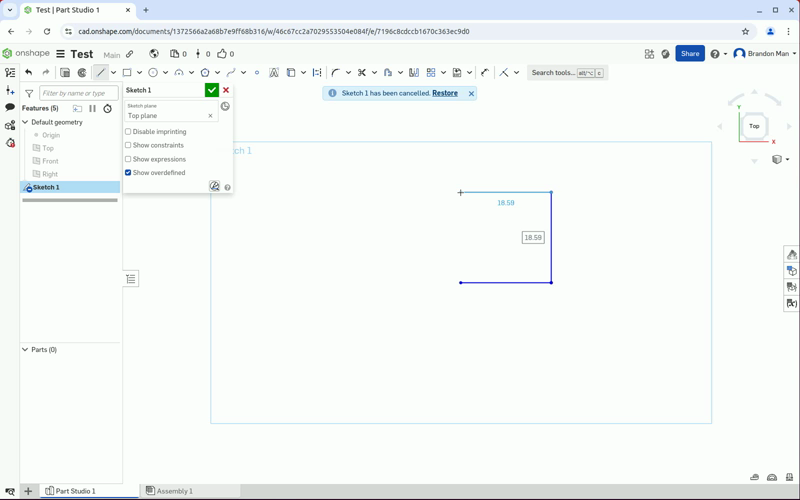
click(460, 192)
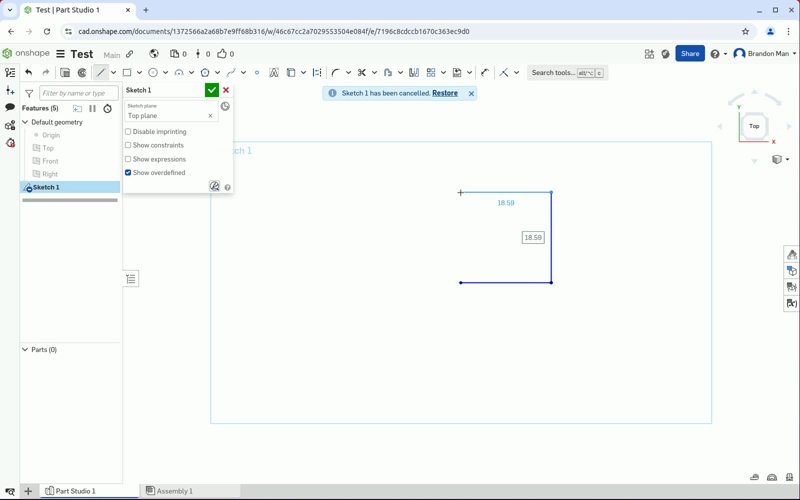
key_up(shift)
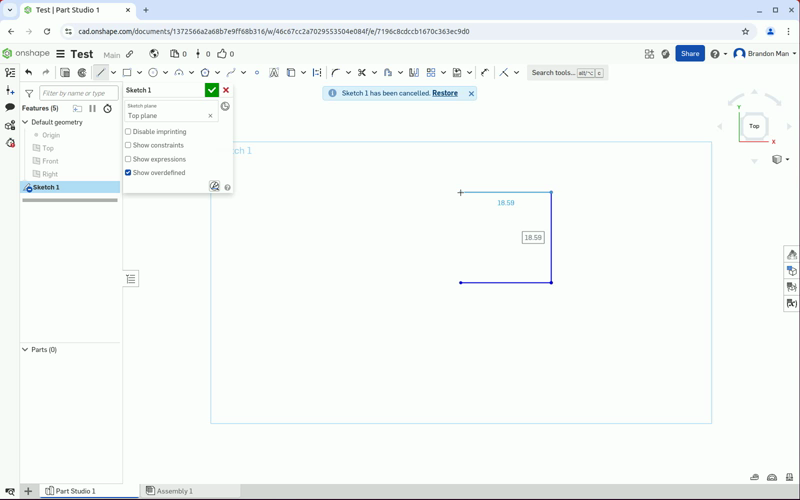
key_down(shift)
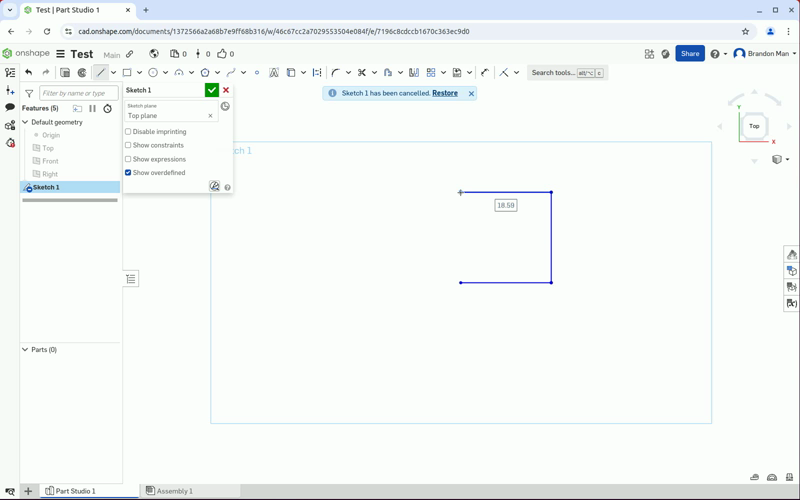
mouse_move(460, 282)
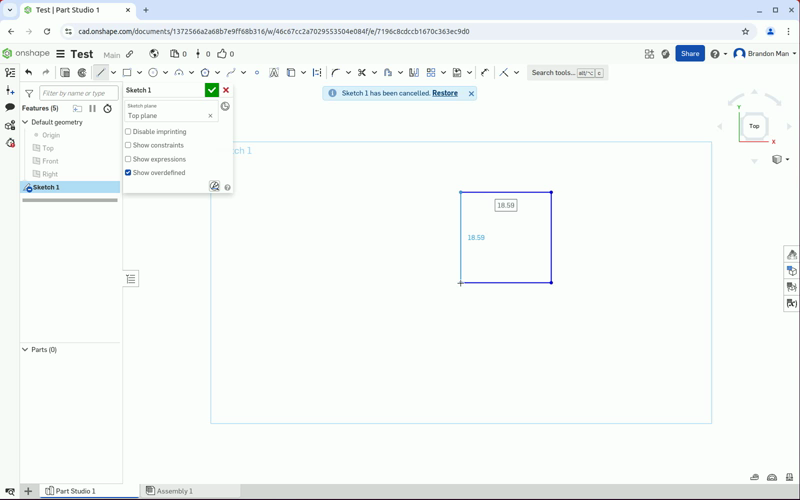
key_up(shift)
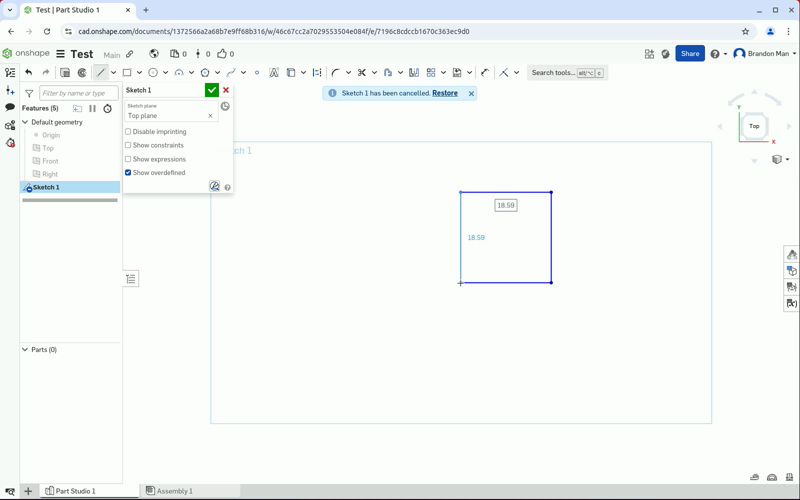
click(460, 282)
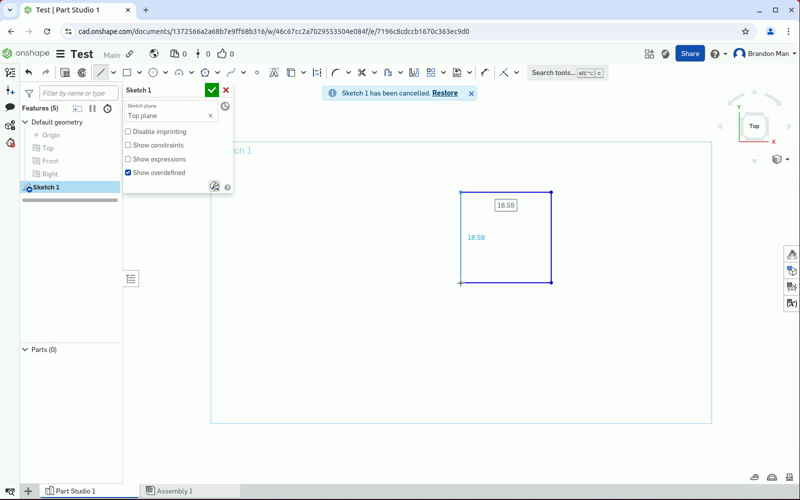
key(esc)
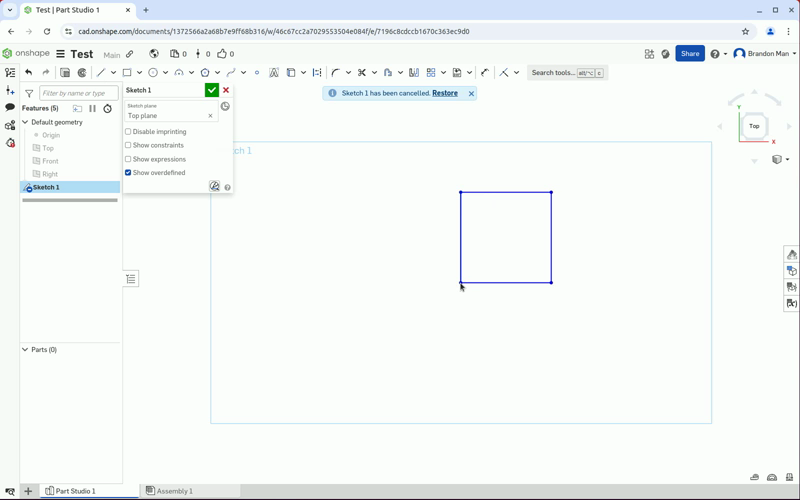
key(c)
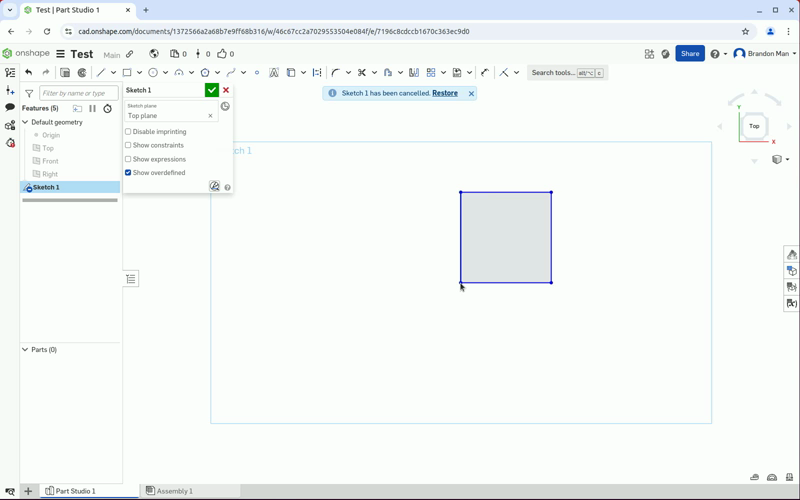
key_down(shift)
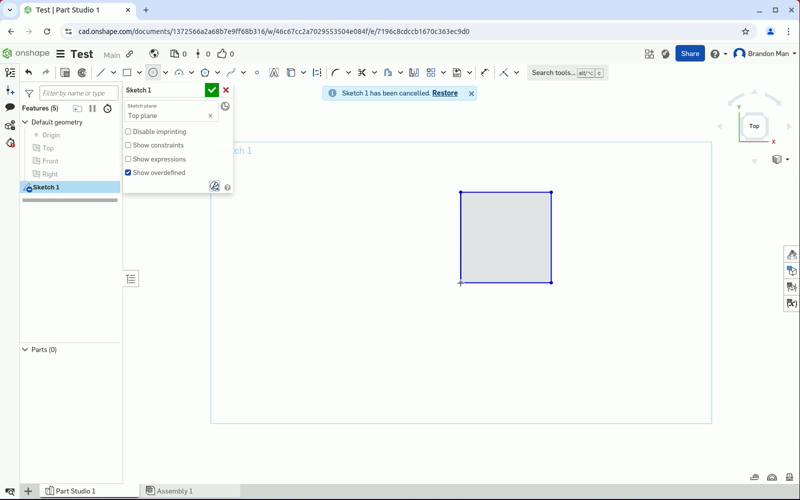
mouse_move(506, 237)
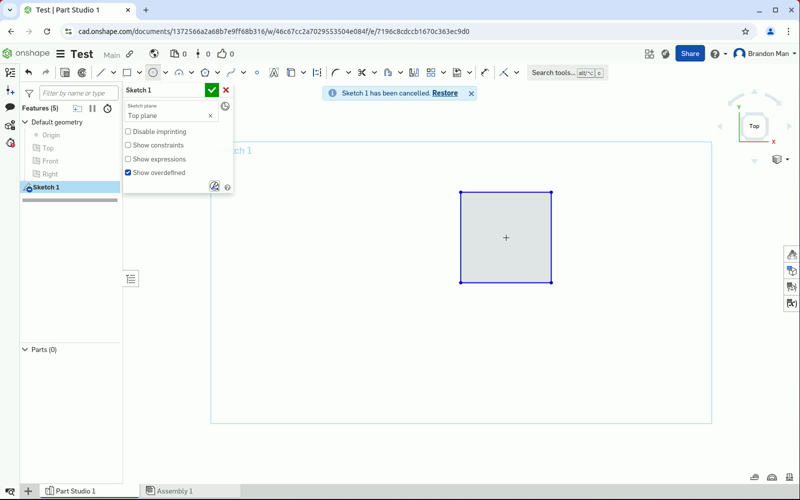
click(506, 237)
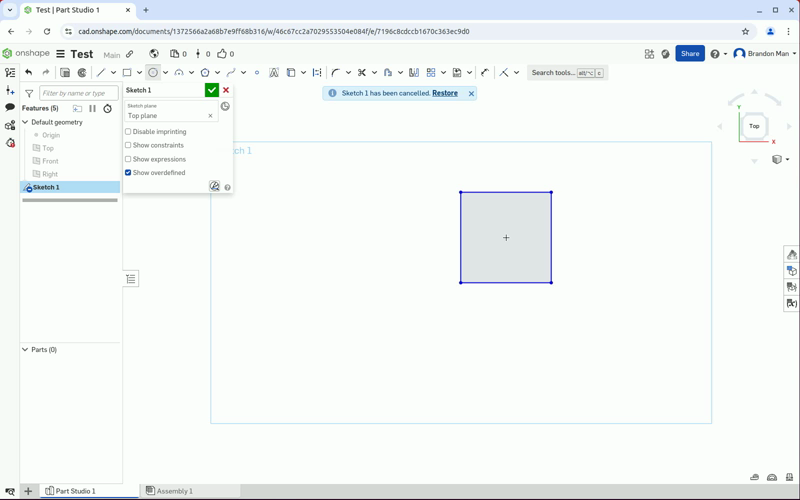
key_up(shift)
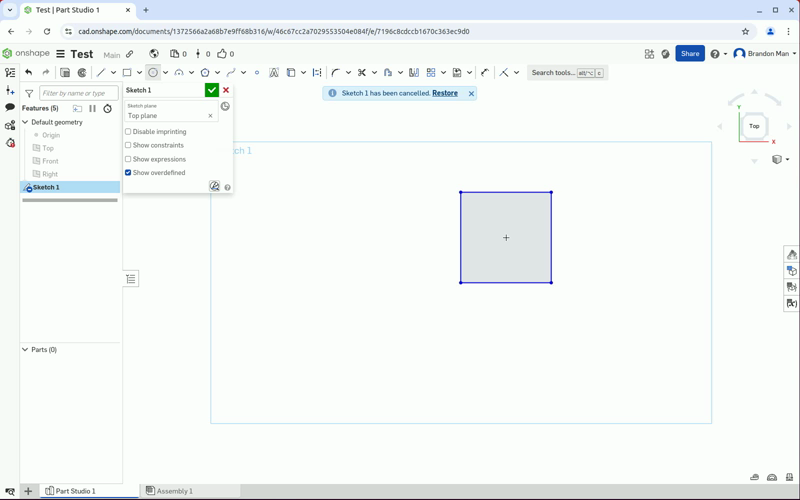
mouse_move(529, 237)
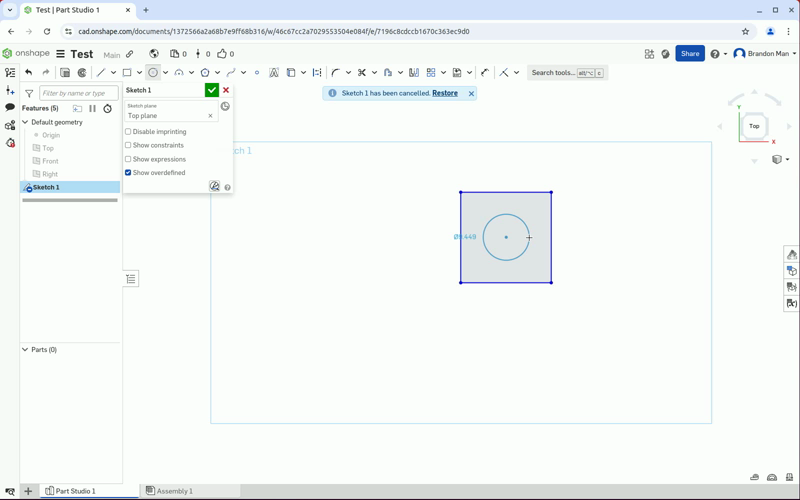
click(529, 237)
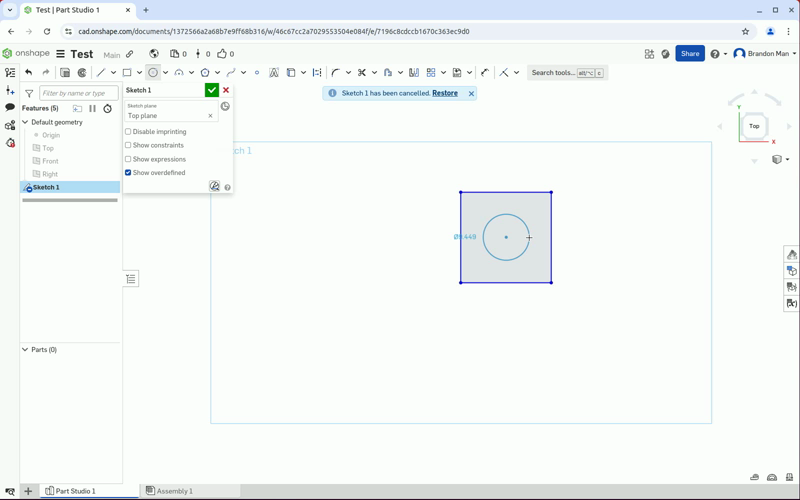
key(esc)
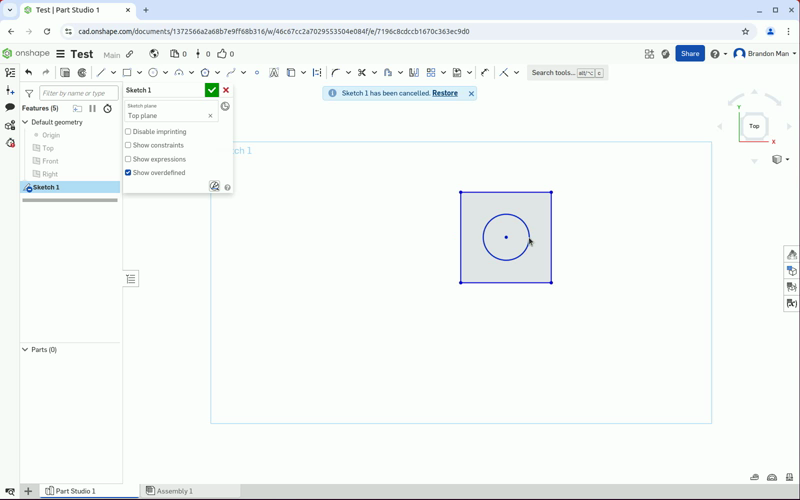
mouse_move(535, 242)
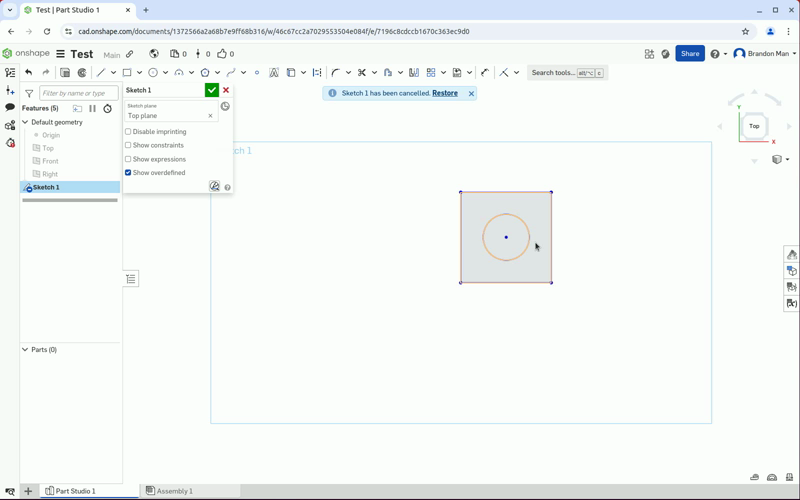
click(535, 242)
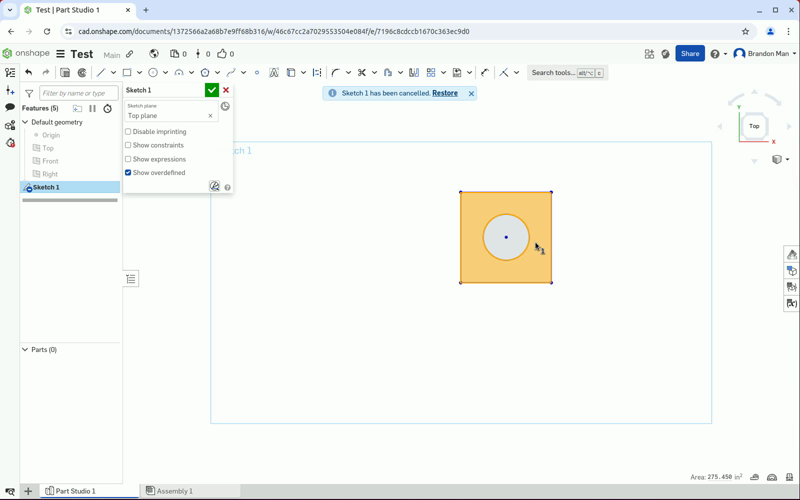
mouse_move(73, 352)
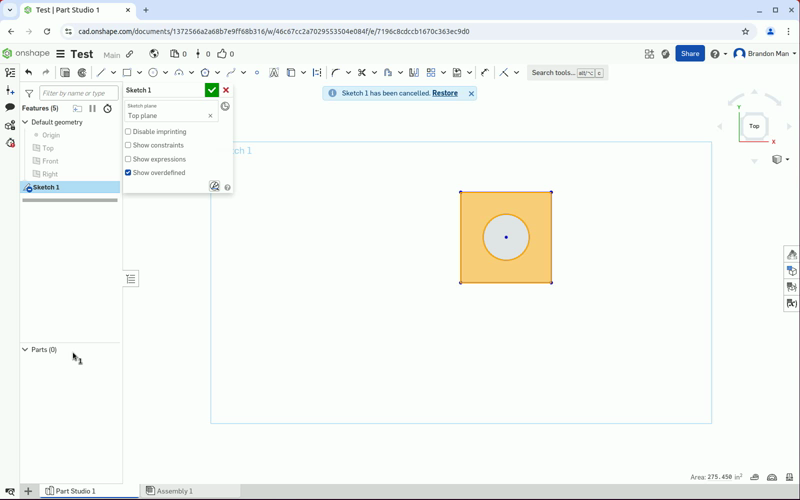
key(shift+y)
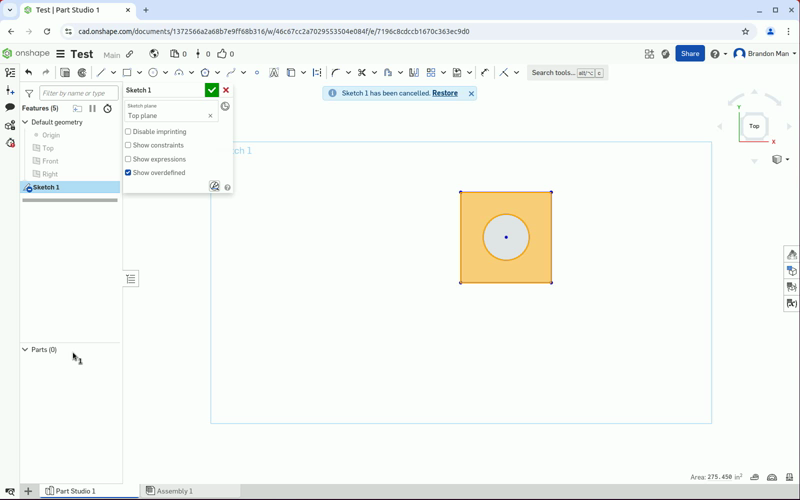
key(shift+e)
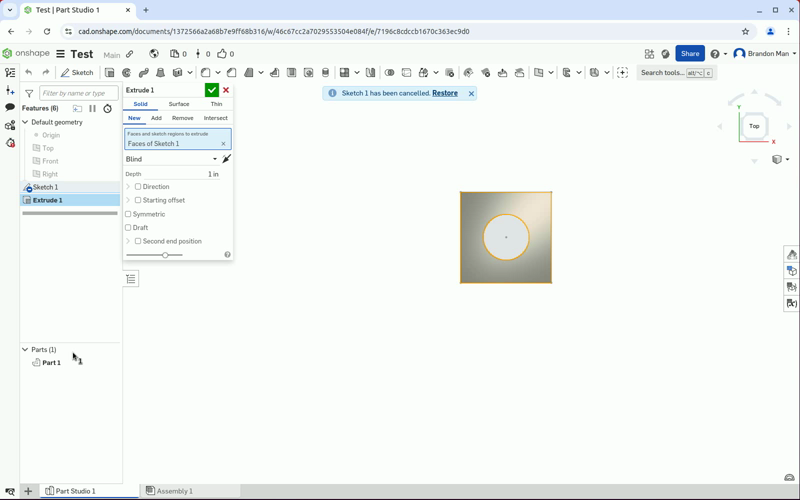
mouse_move(143, 106)
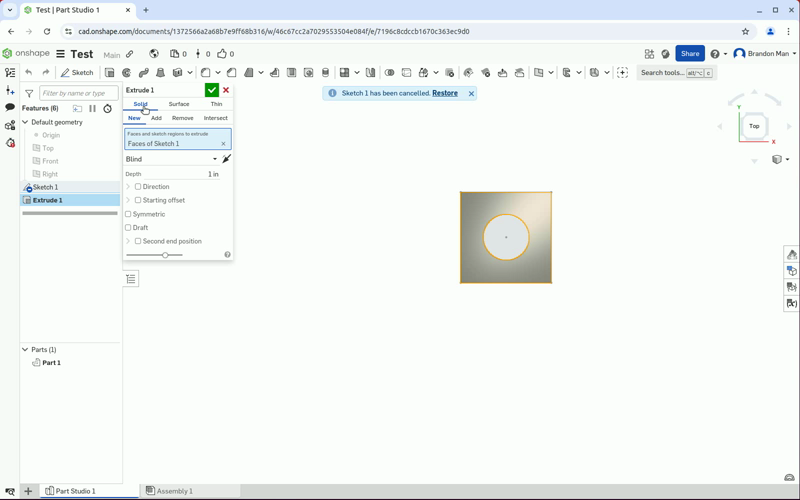
click(143, 106)
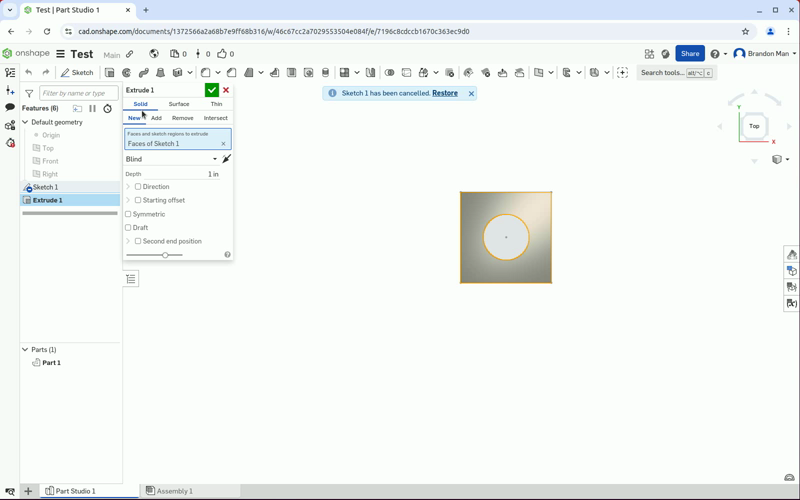
mouse_move(137, 120)
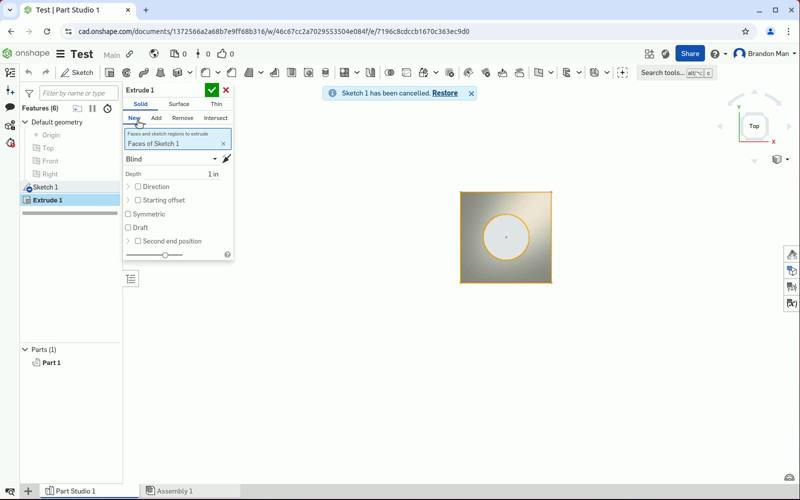
click(137, 120)
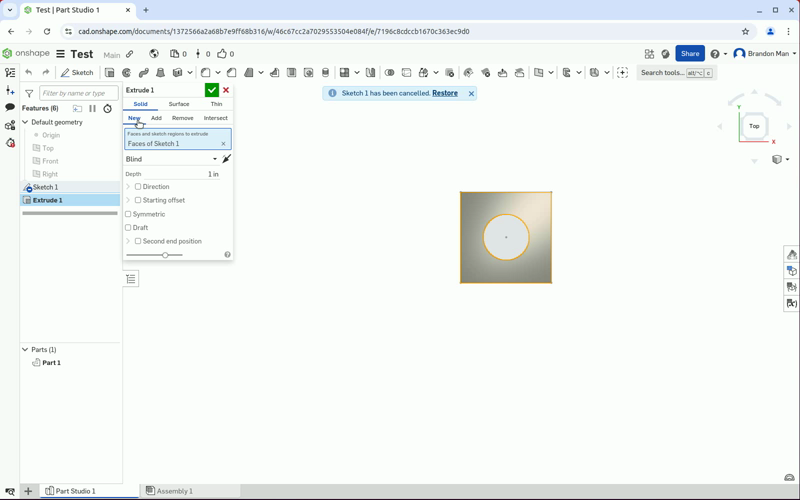
key(tab, 4)
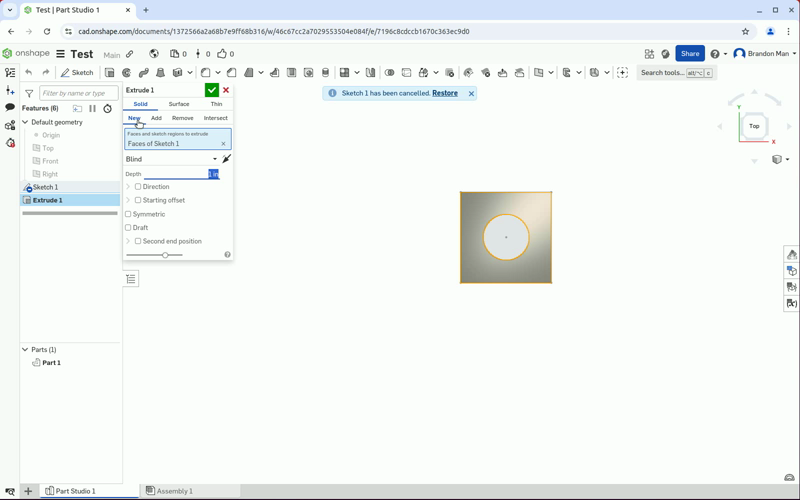
text(18.535)
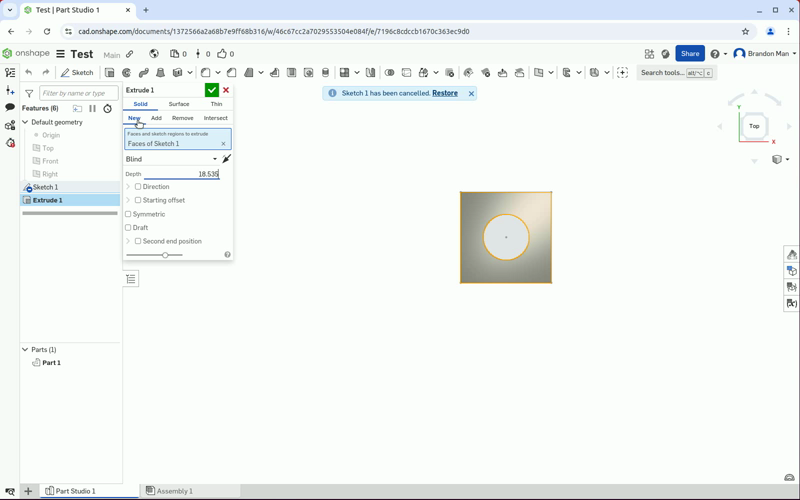
key(enter)
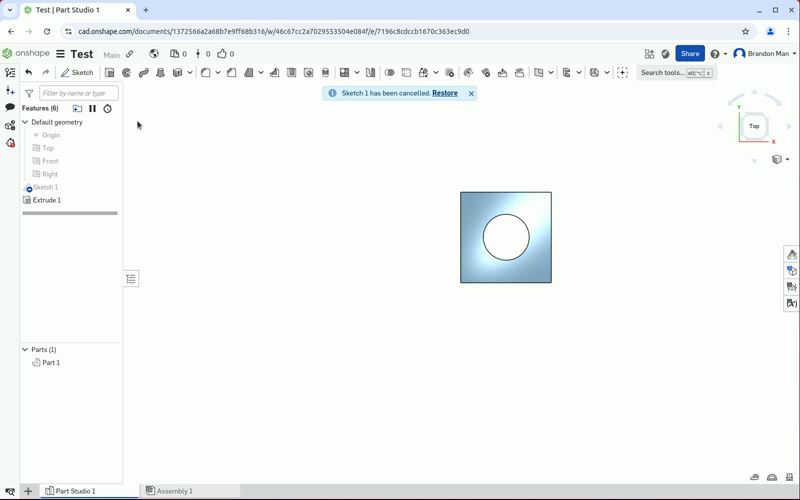
key(shift+h)
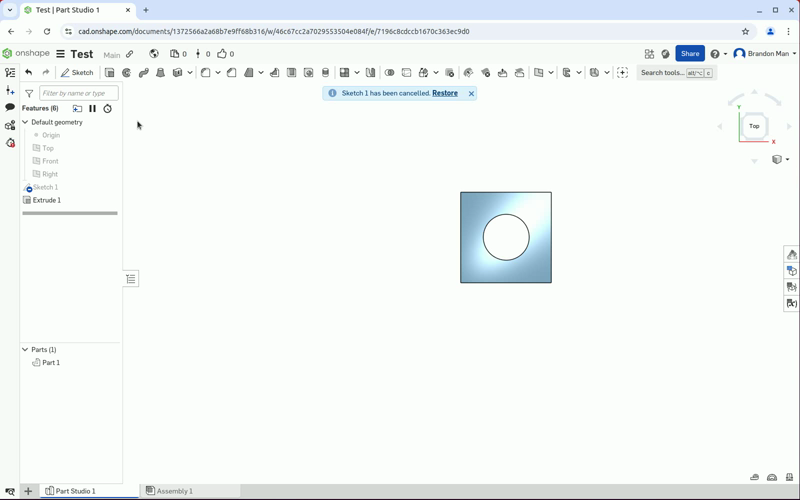
key(shift+h)
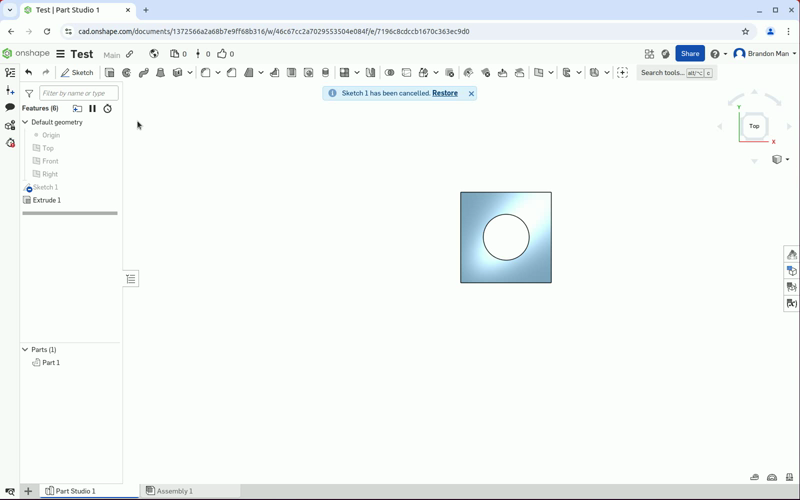
mouse_move(73, 189)
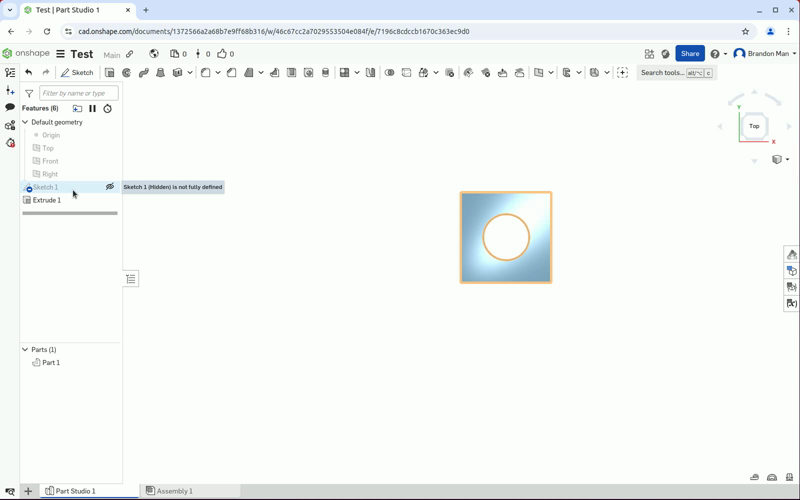
click(73, 189)
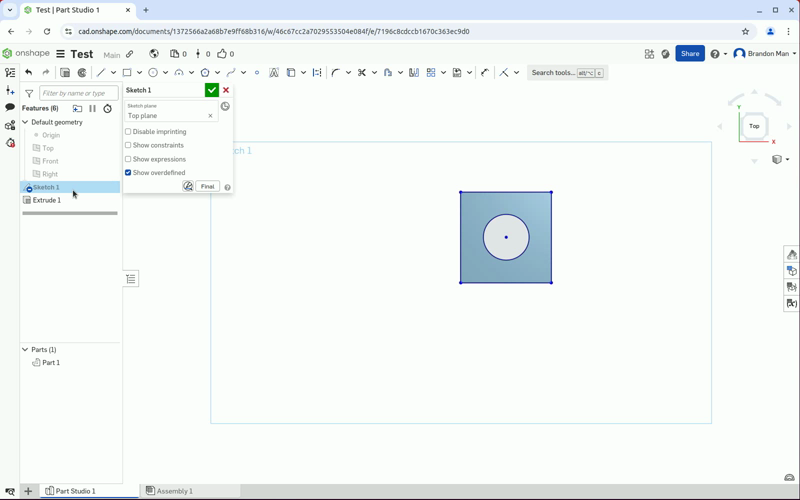
mouse_move(229, 92)
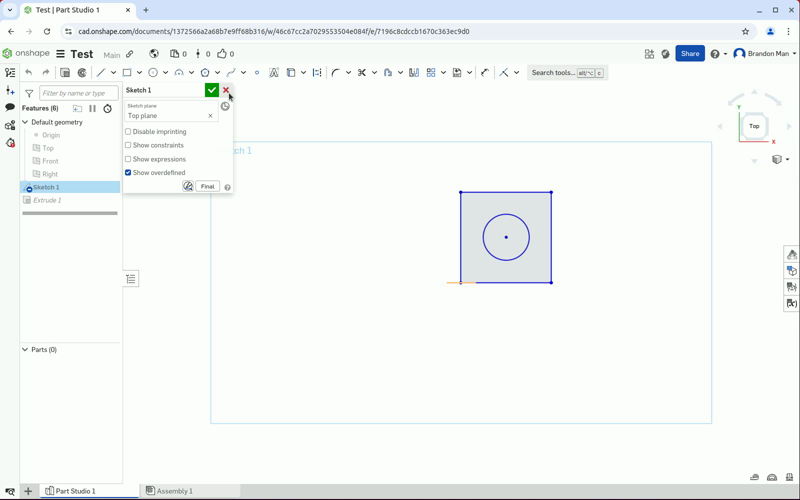
click(229, 92)
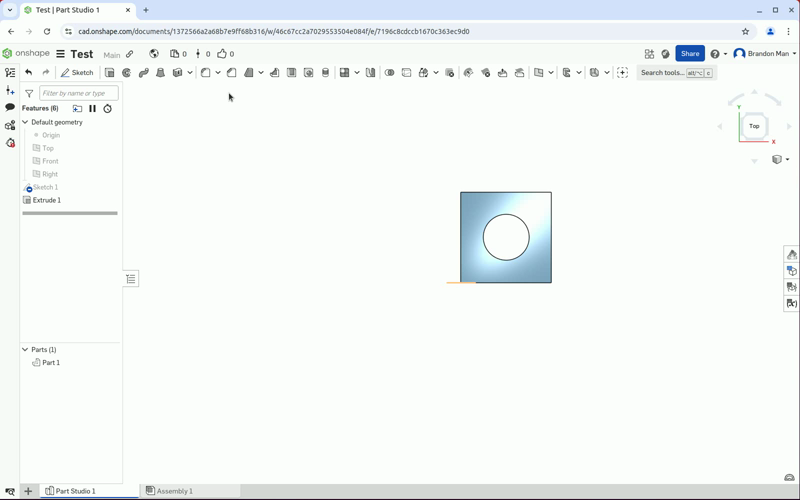
mouse_move(73, 352)
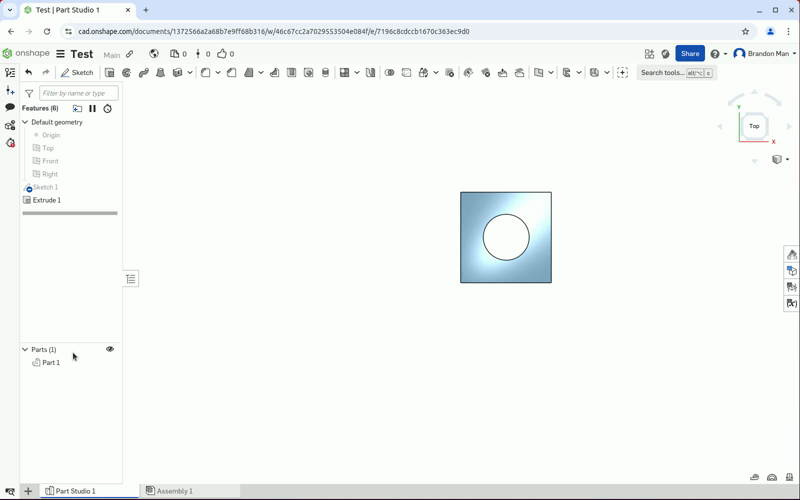
key(y)
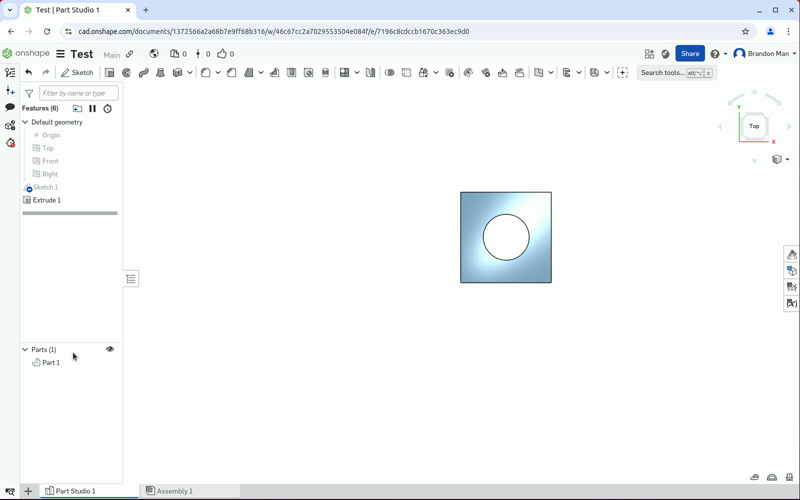
key(shift+p)
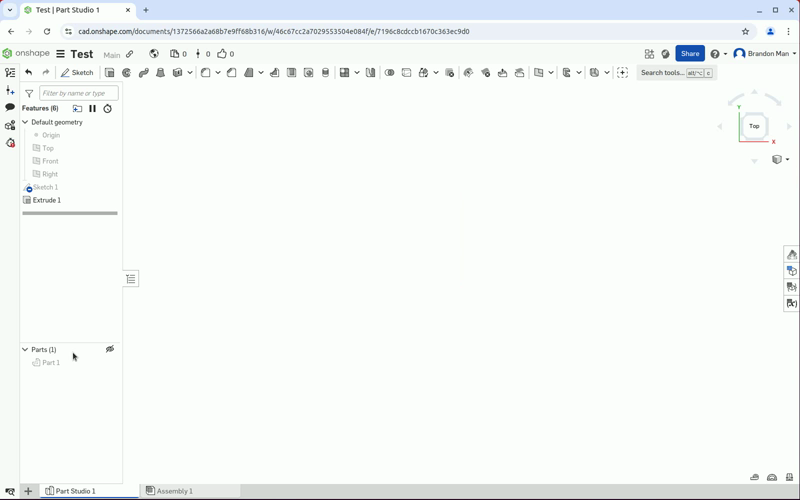
key(space)
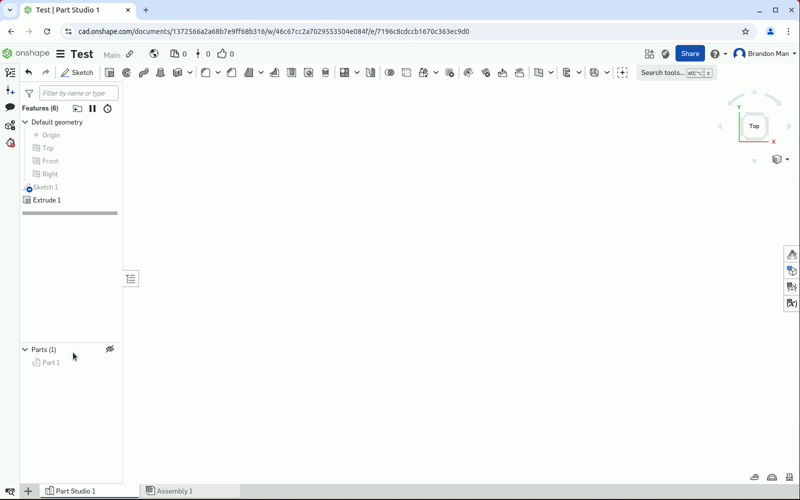
key_down(shift)
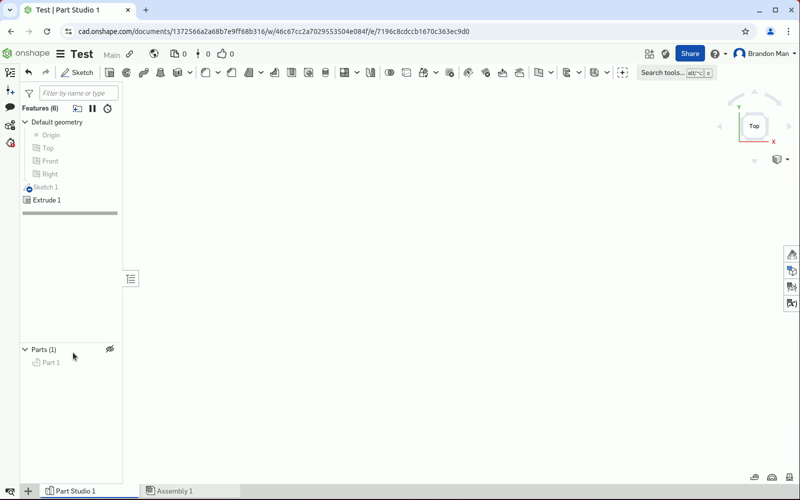
key(up)
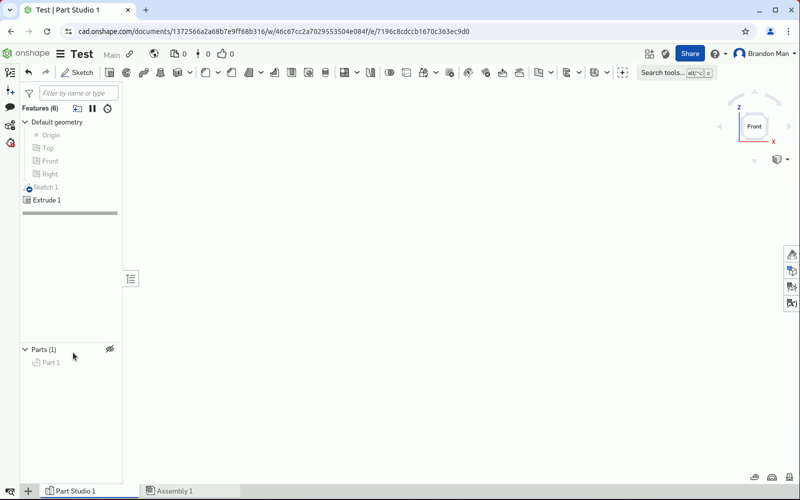
key_up(shift)
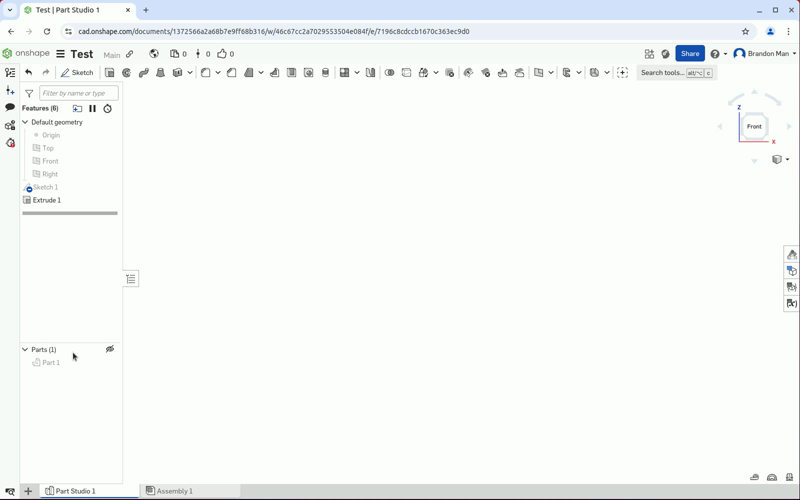
key(space)
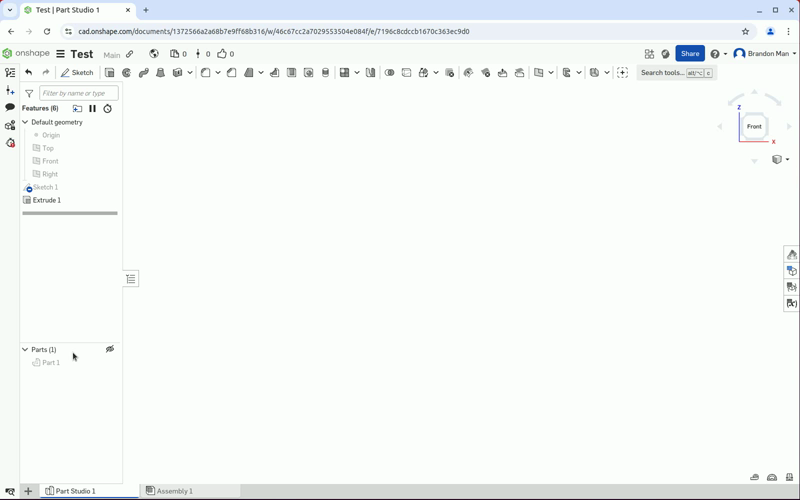
key_down(shift)
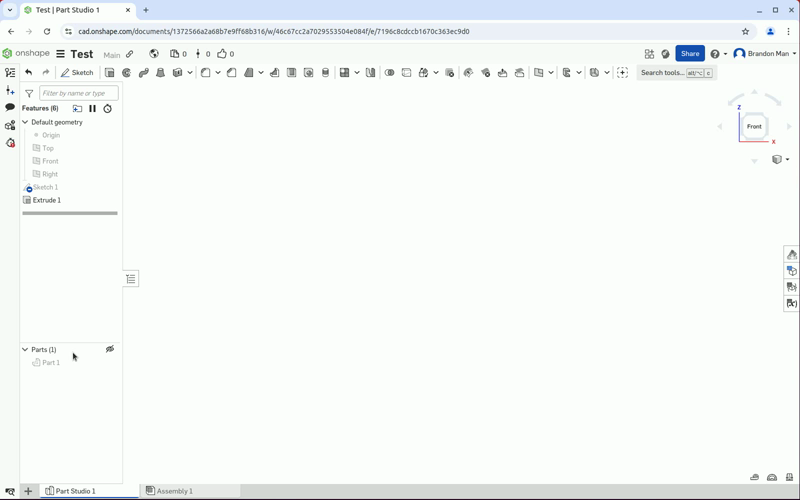
key(left)
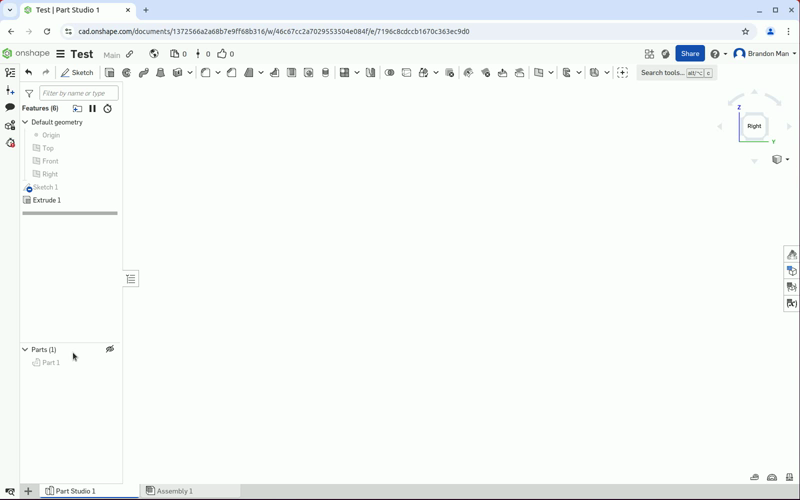
key_up(shift)
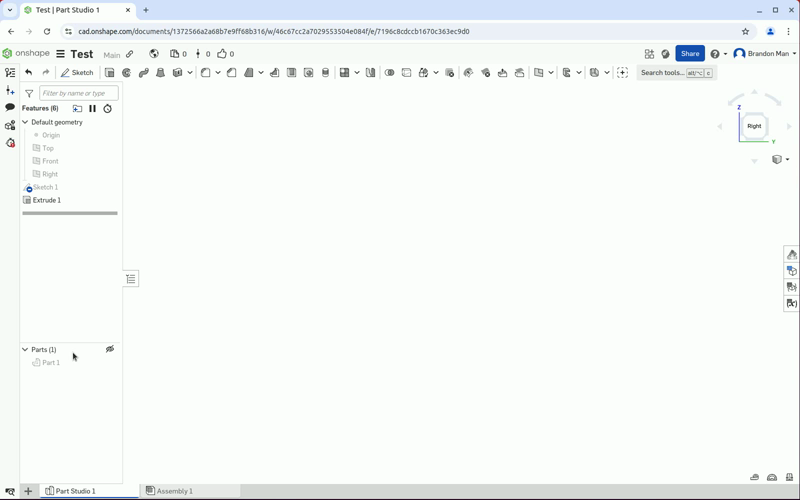
mouse_move(73, 352)
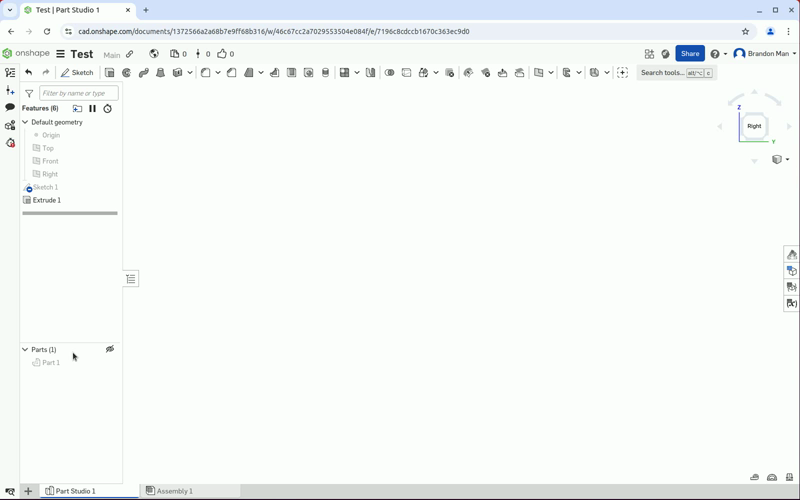
key(shift+y)
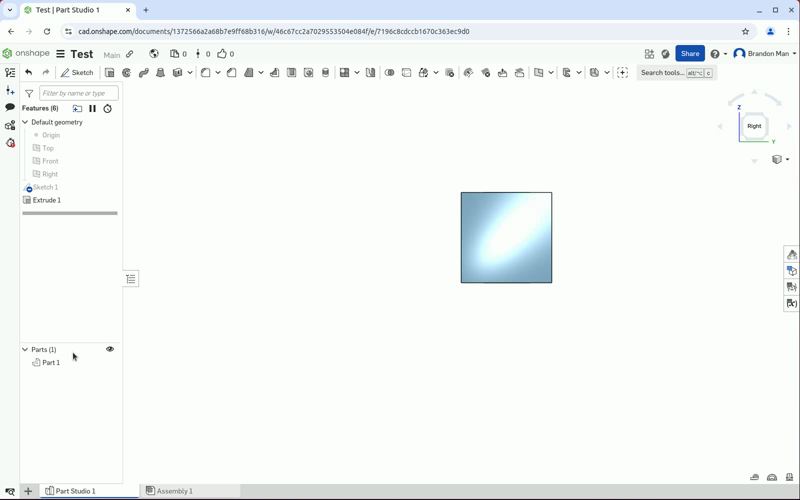
mouse_move(541, 75)
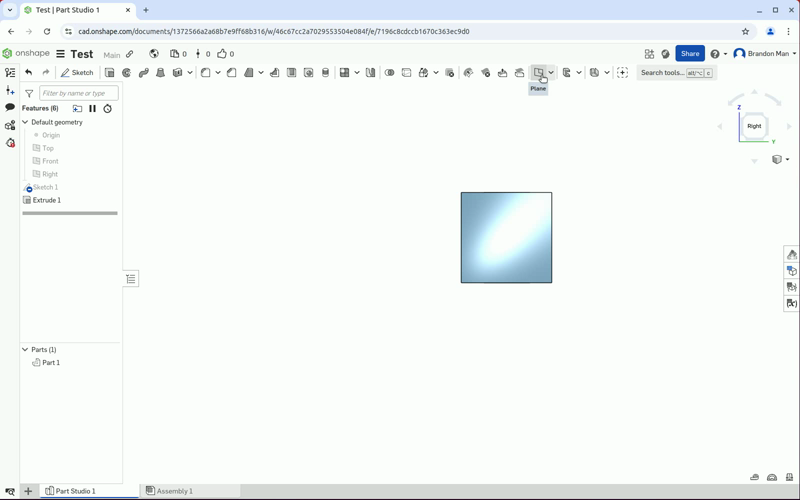
click(541, 75)
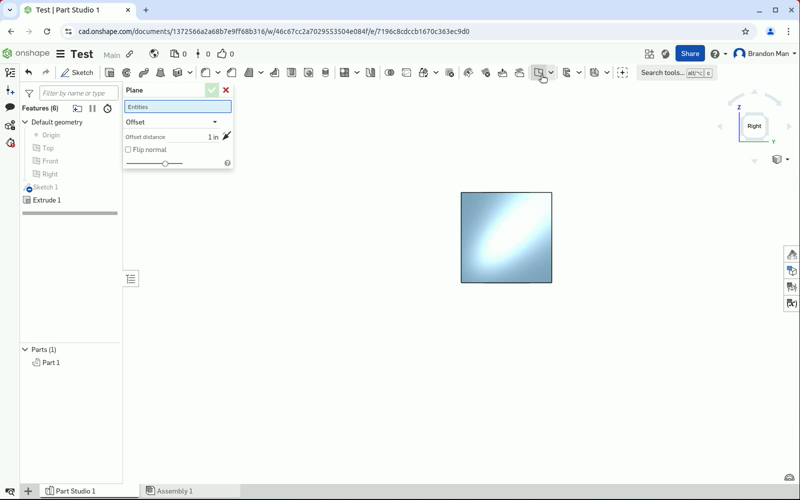
mouse_move(73, 176)
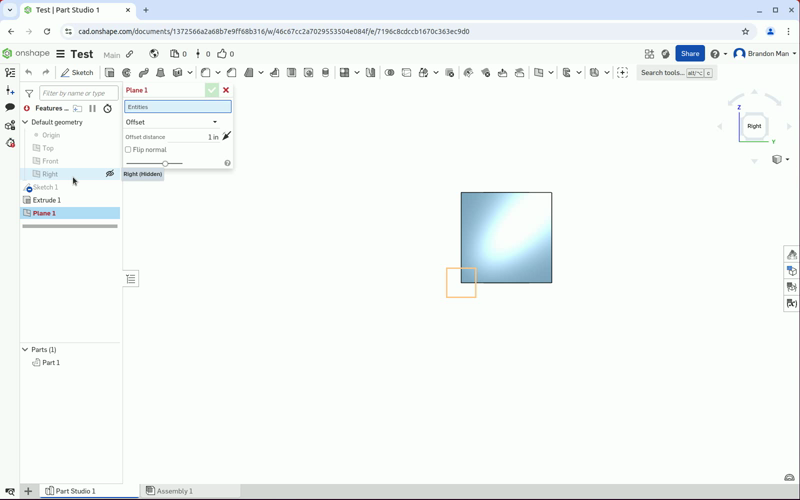
click(73, 176)
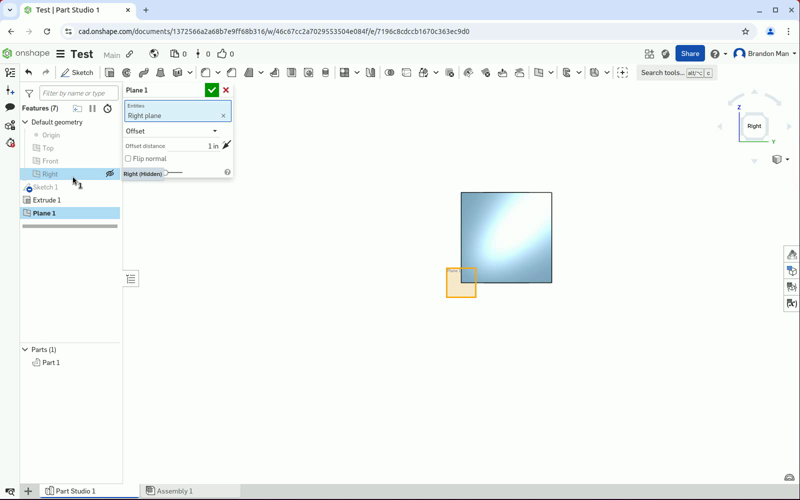
key(tab, 2)
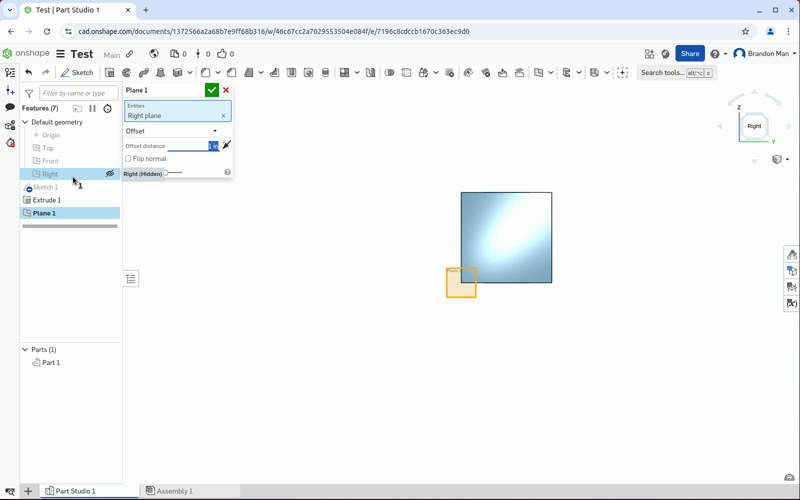
text(18.548)
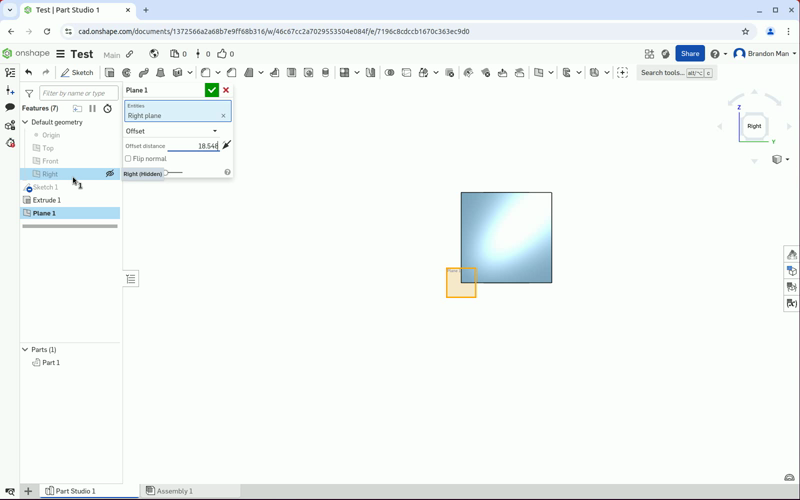
key(enter, 2)
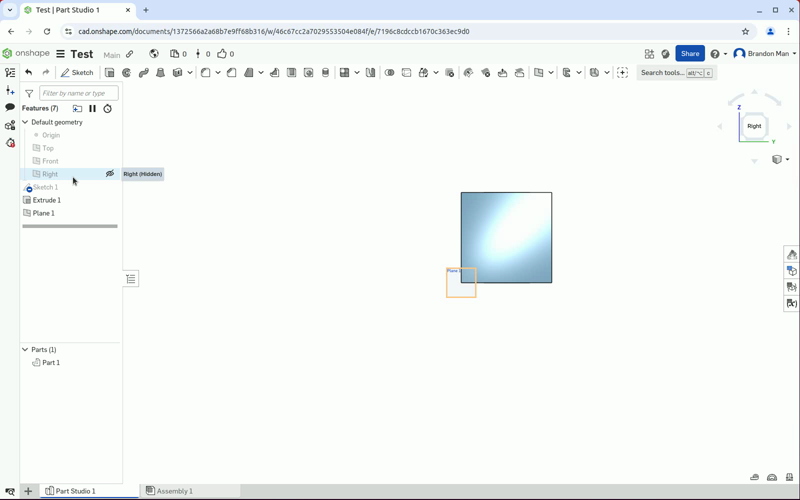
key(shift+s)
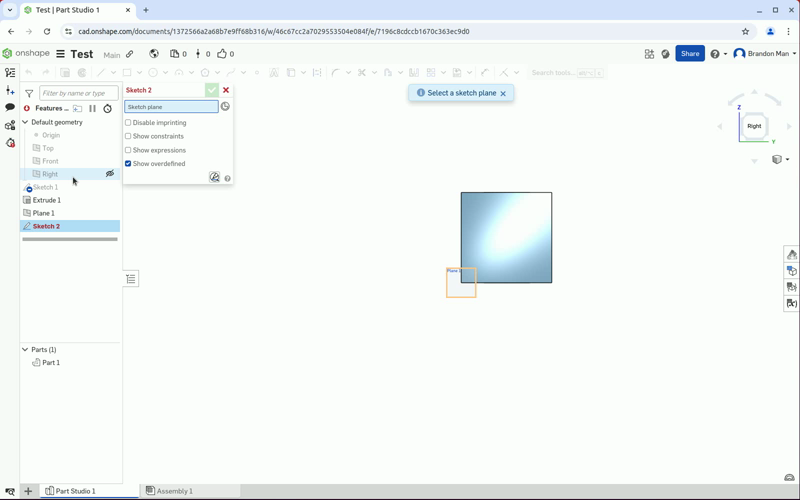
mouse_move(73, 215)
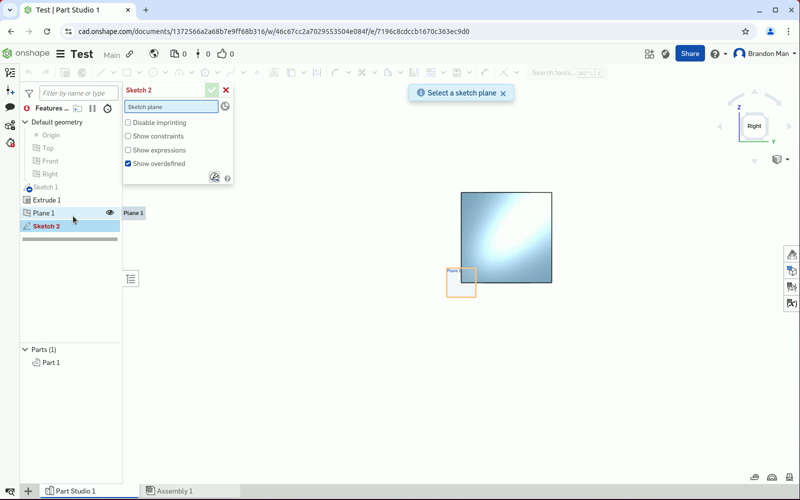
click(73, 215)
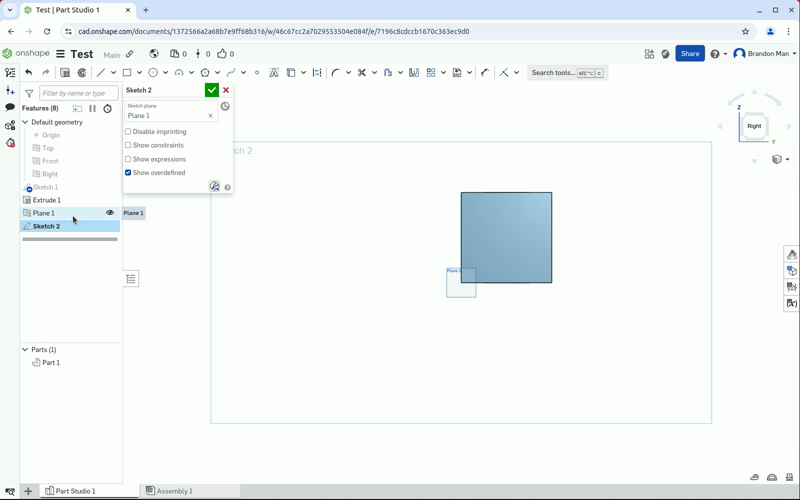
mouse_move(73, 352)
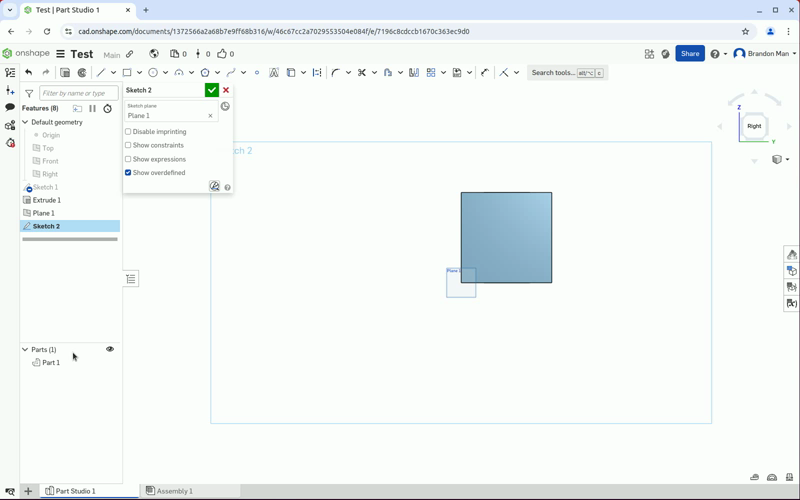
key(y)
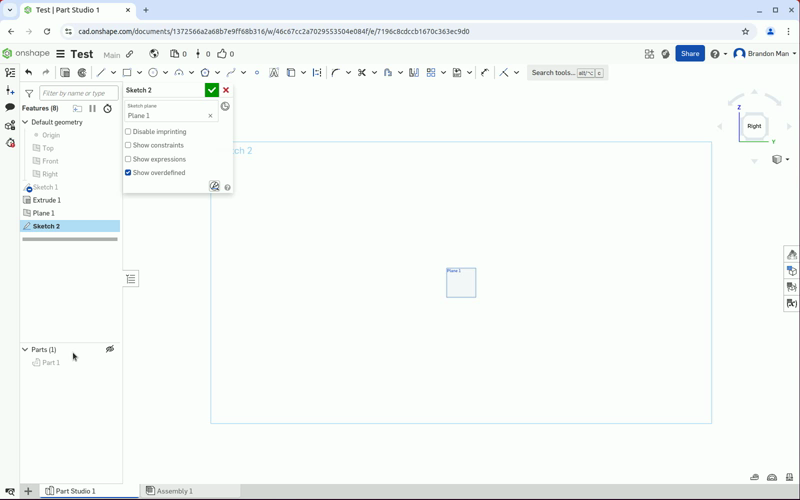
key(c)
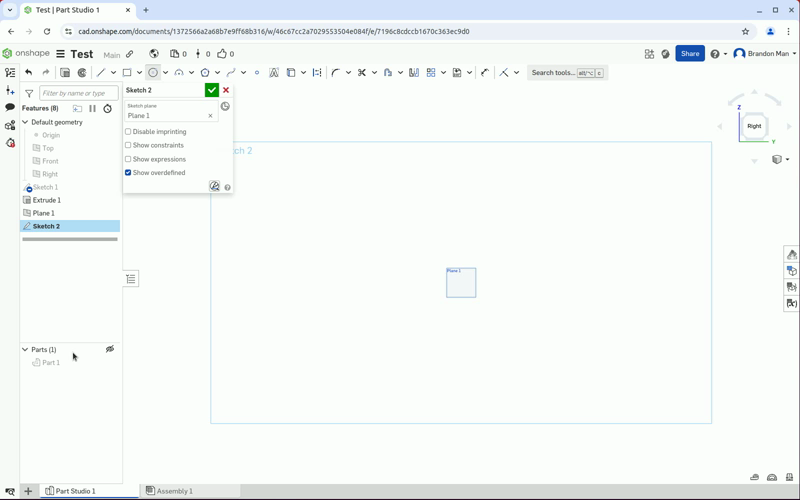
key_down(shift)
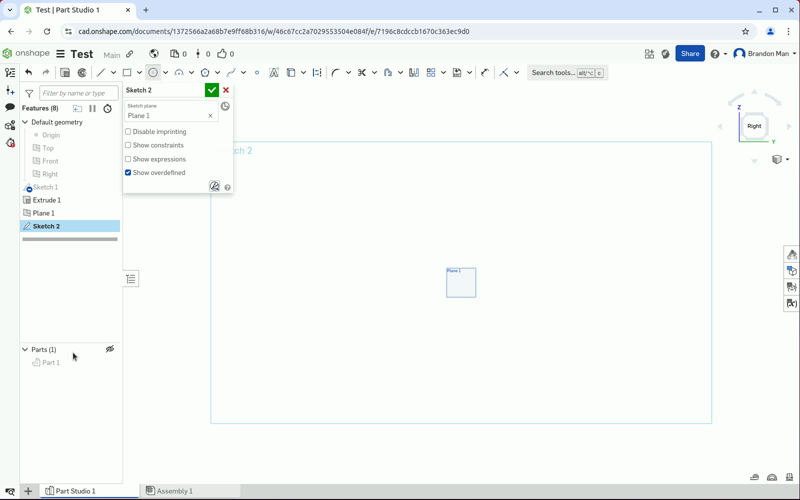
mouse_move(505, 238)
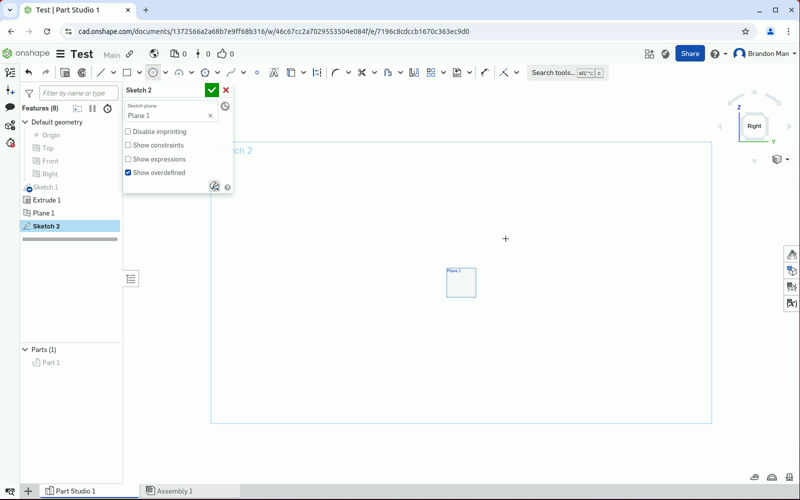
click(505, 238)
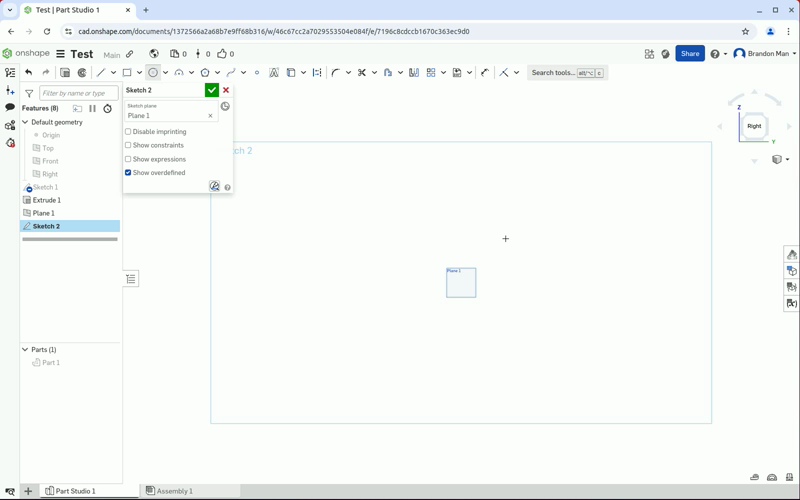
key_up(shift)
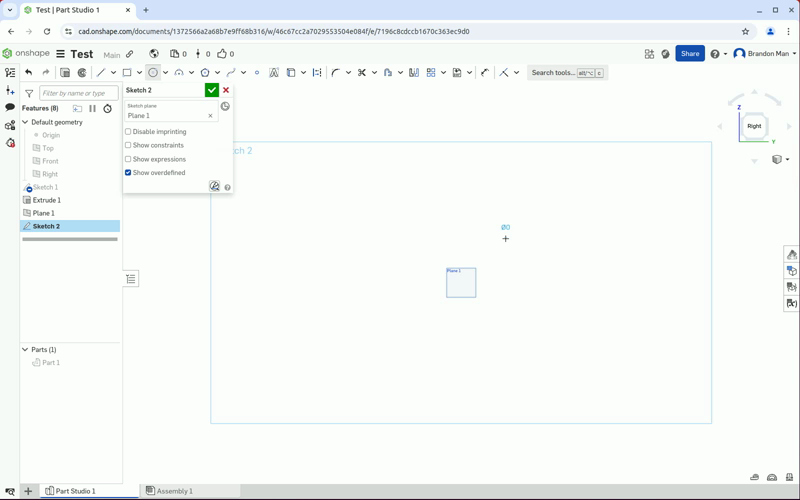
mouse_move(528, 238)
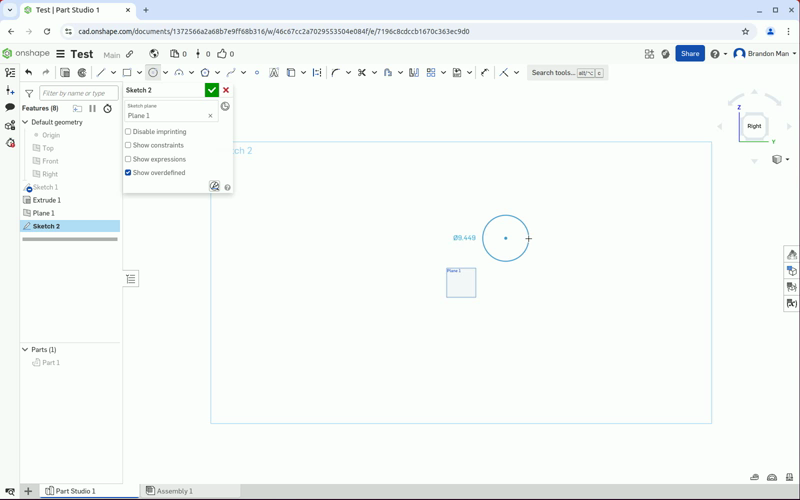
click(528, 238)
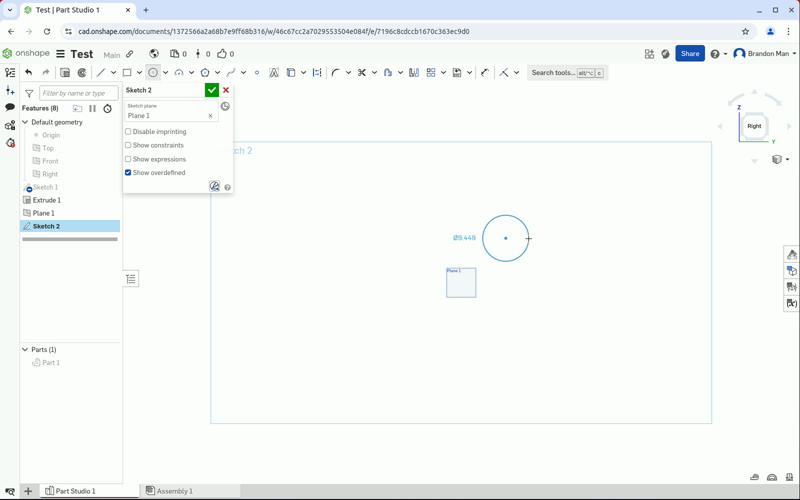
key(esc)
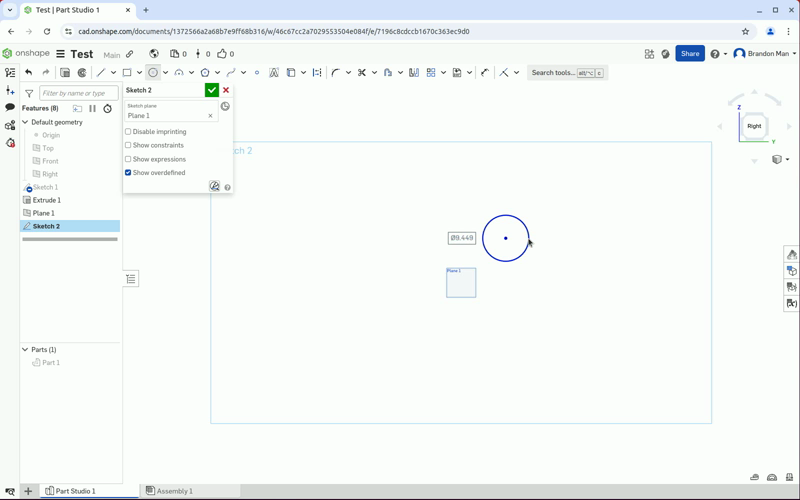
mouse_move(503, 255)
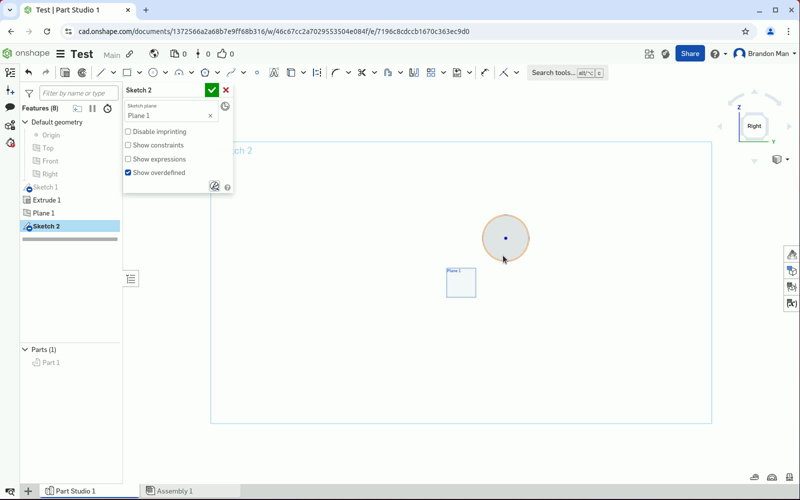
scroll(6)
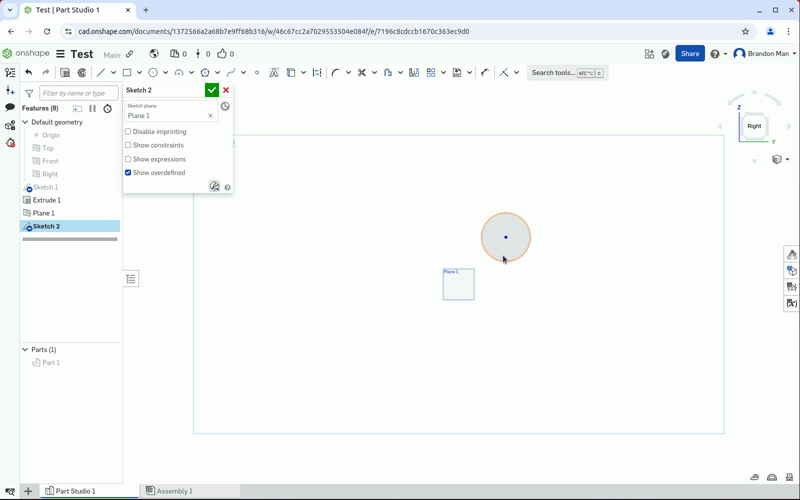
scroll(6)
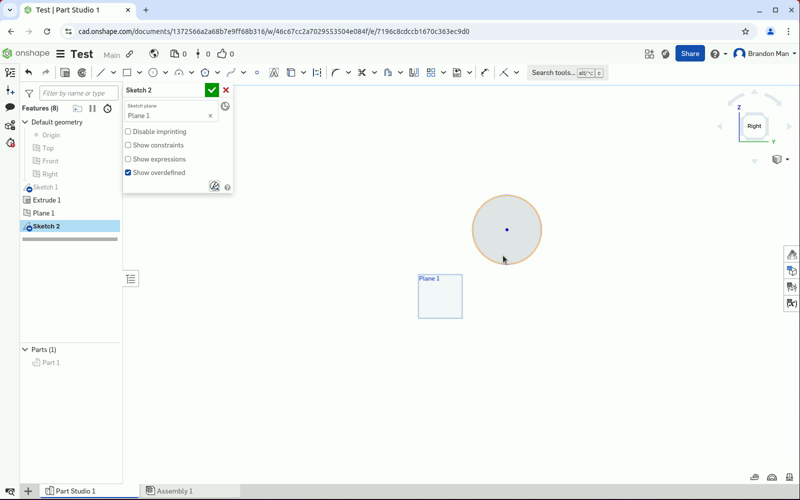
scroll(6)
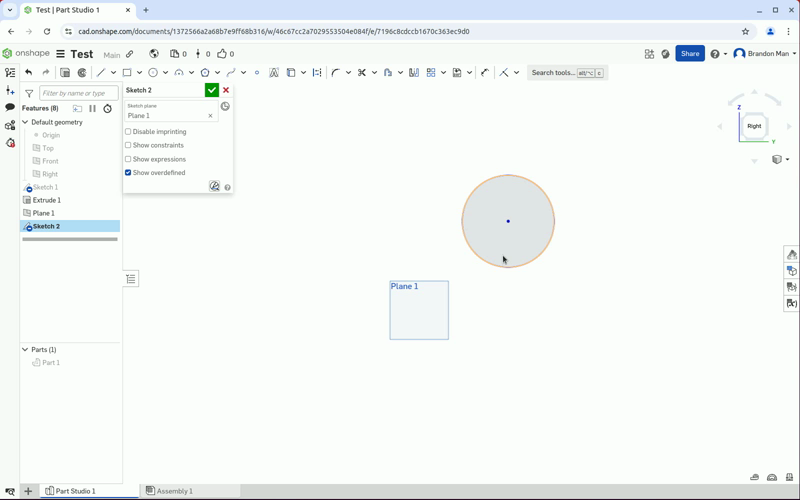
scroll(6)
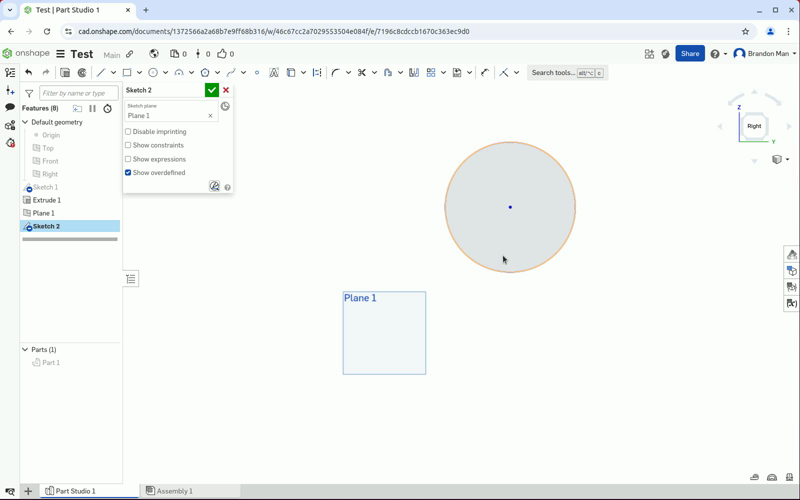
scroll(6)
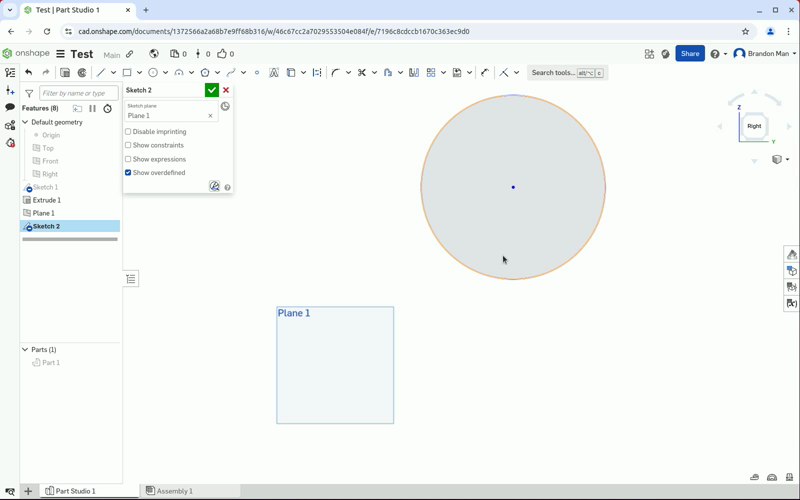
scroll(6)
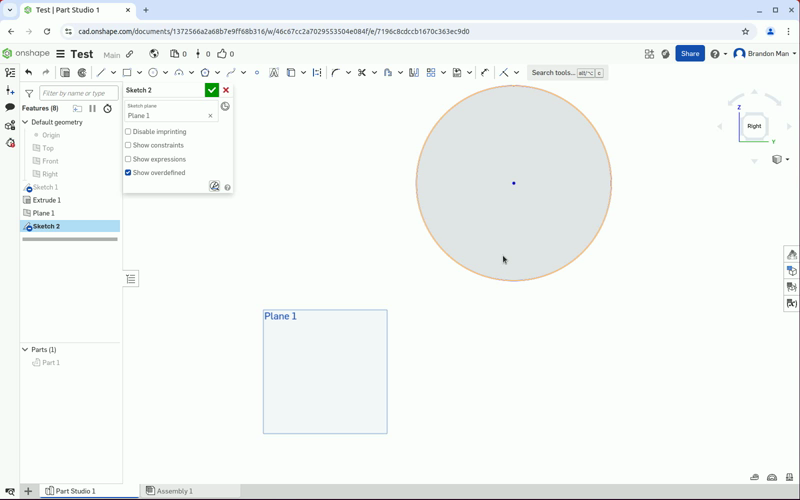
scroll(6)
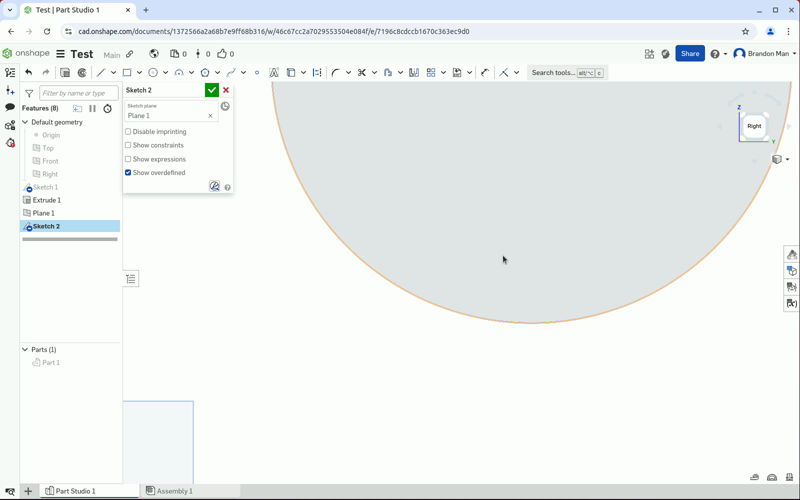
click(503, 255)
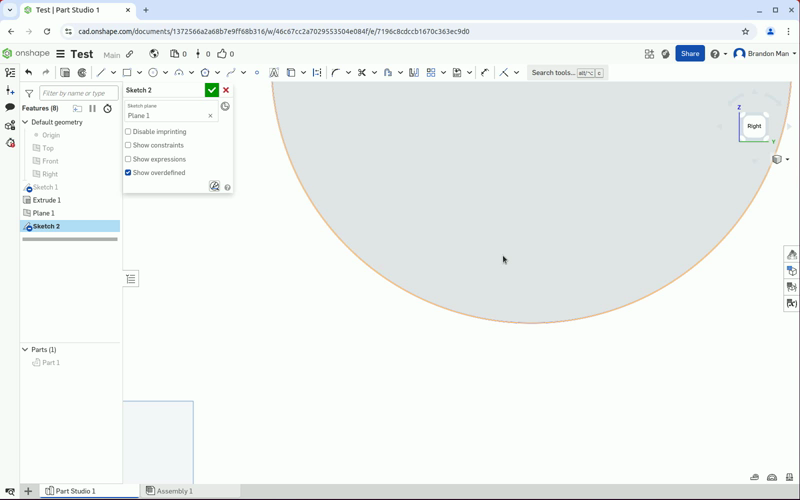
scroll(-6)
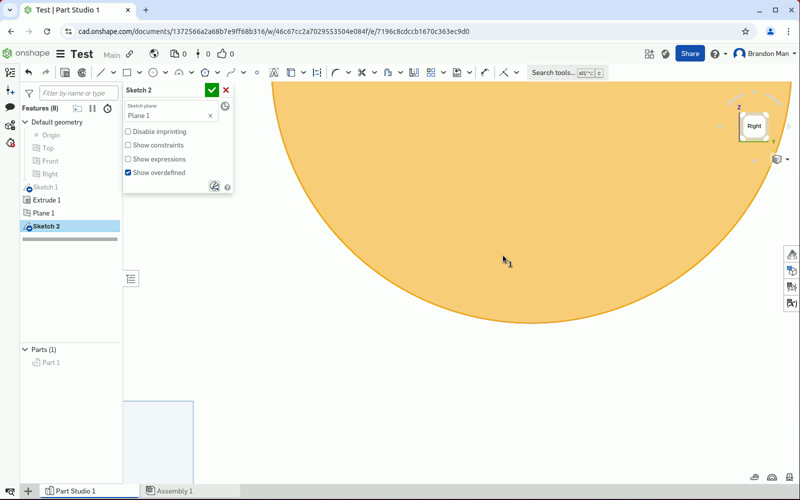
scroll(-6)
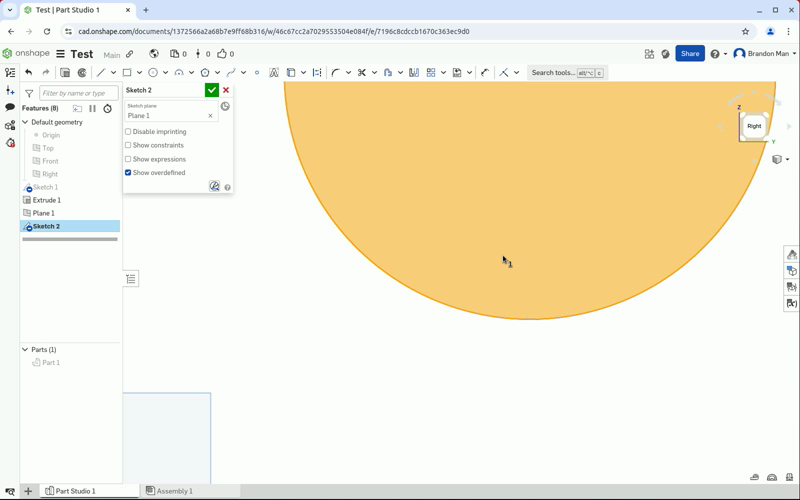
scroll(-6)
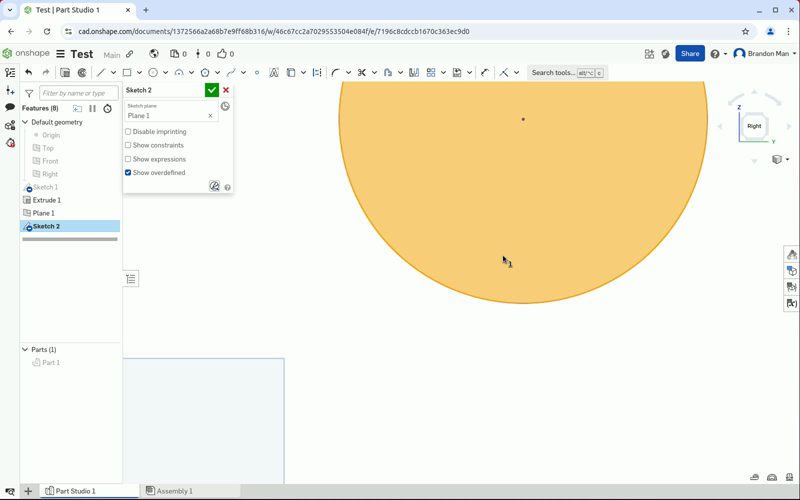
scroll(-6)
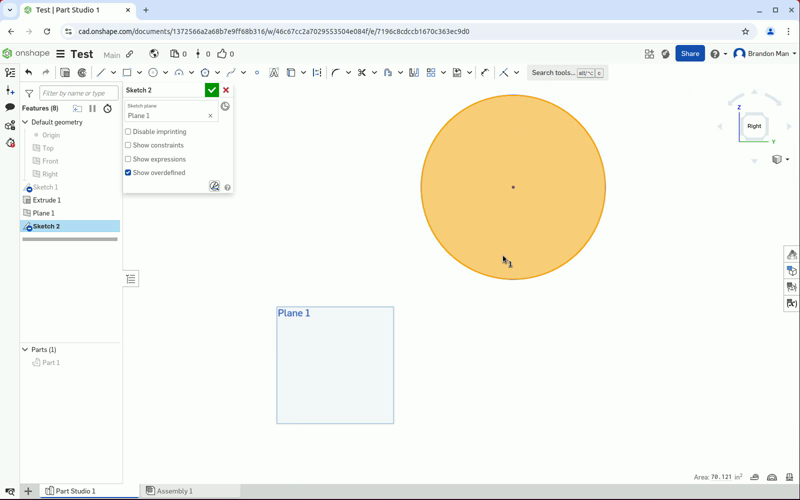
scroll(-6)
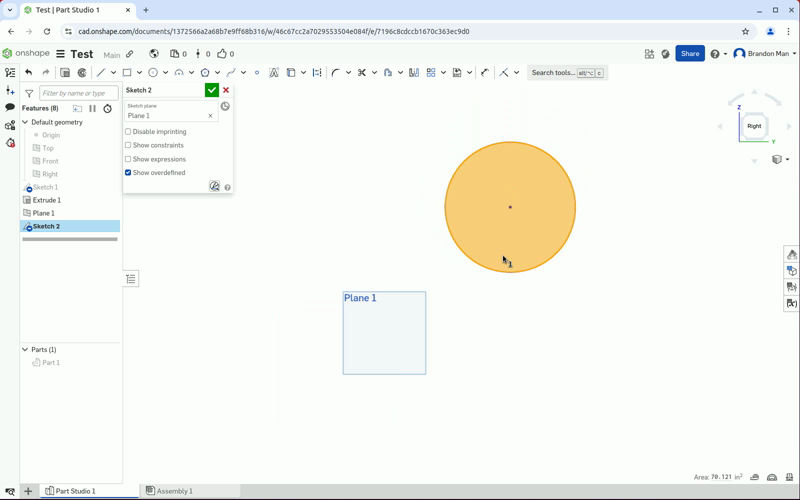
scroll(-6)
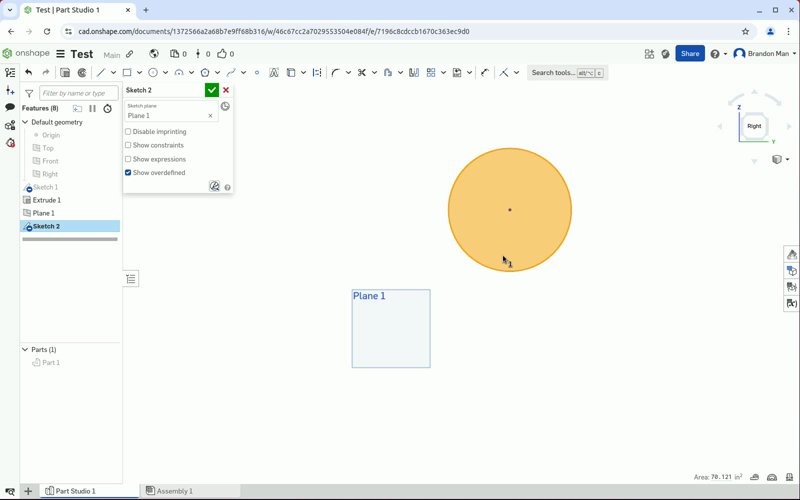
scroll(-6)
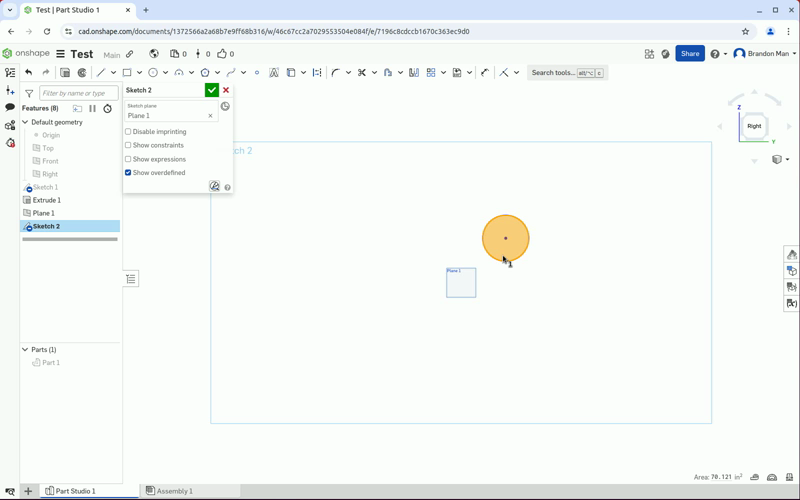
mouse_move(73, 352)
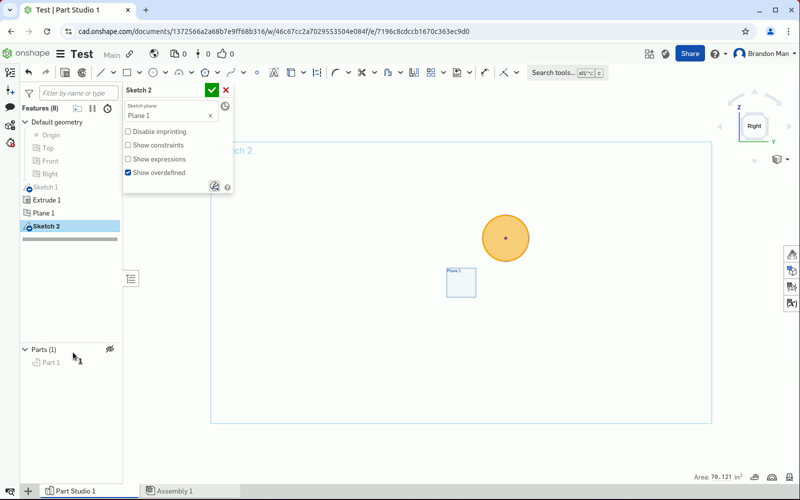
key(shift+y)
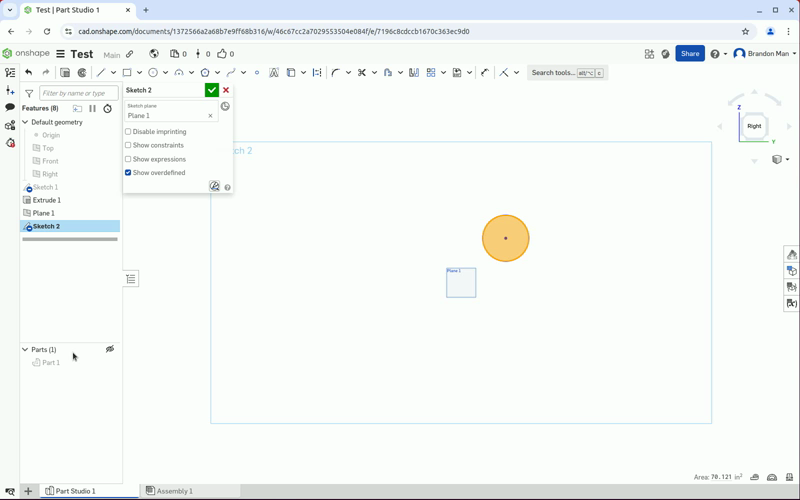
key(shift+e)
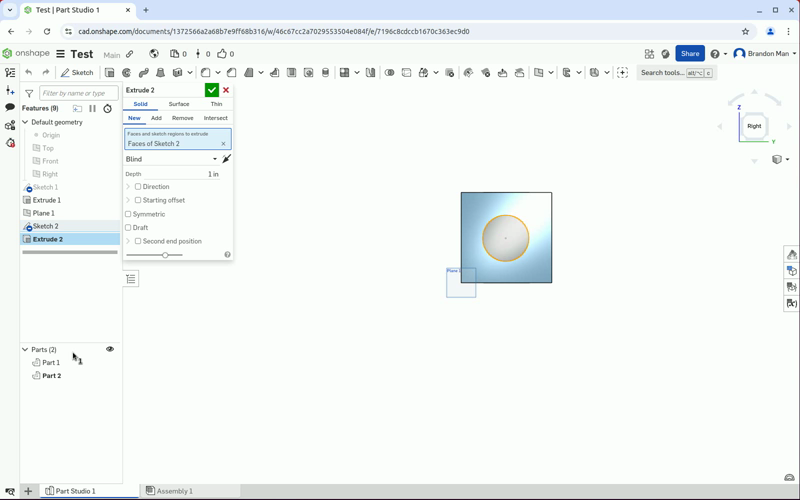
mouse_move(143, 106)
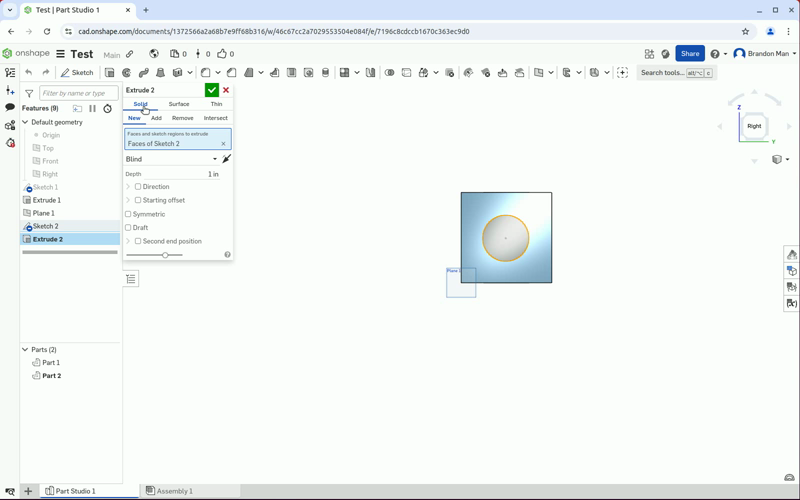
click(143, 106)
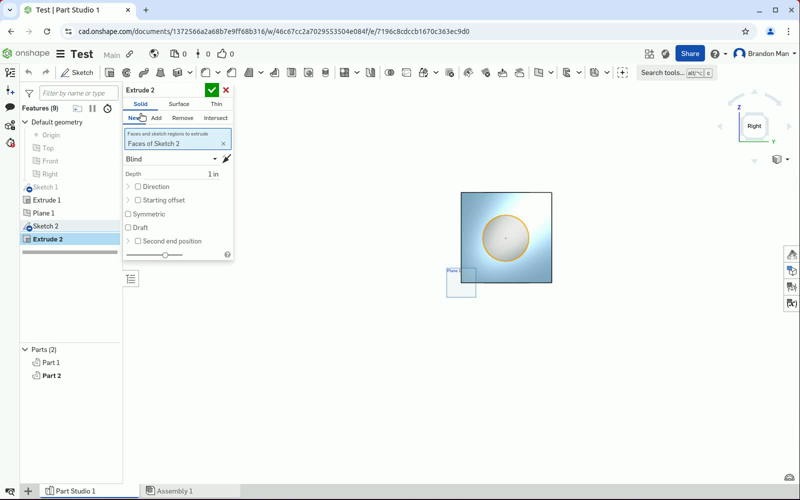
mouse_move(137, 120)
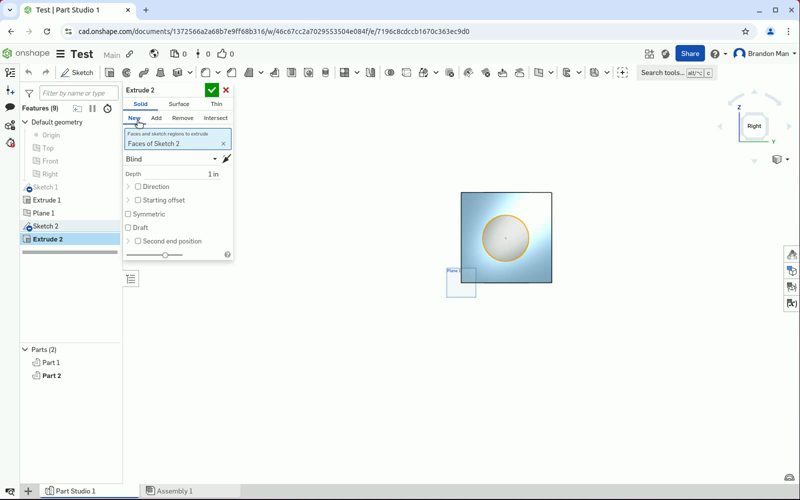
click(137, 120)
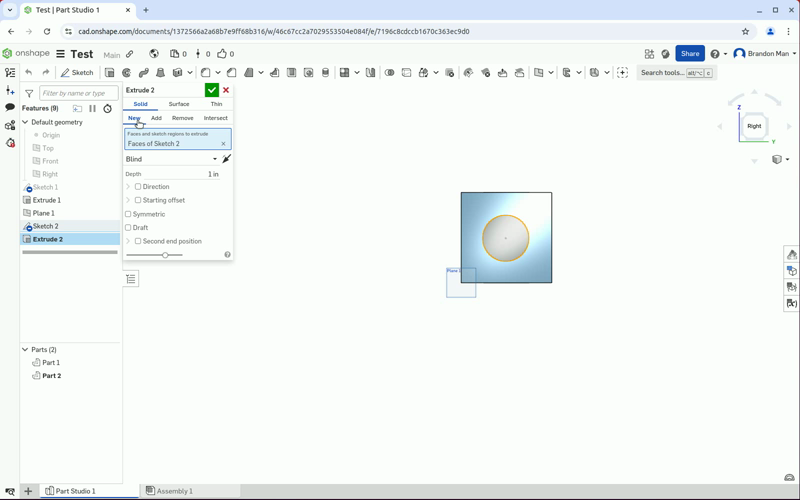
key(tab, 4)
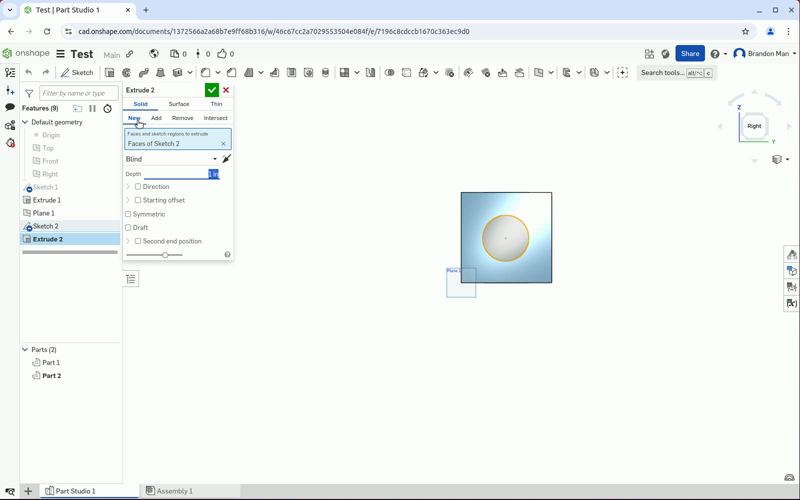
text(4.574)
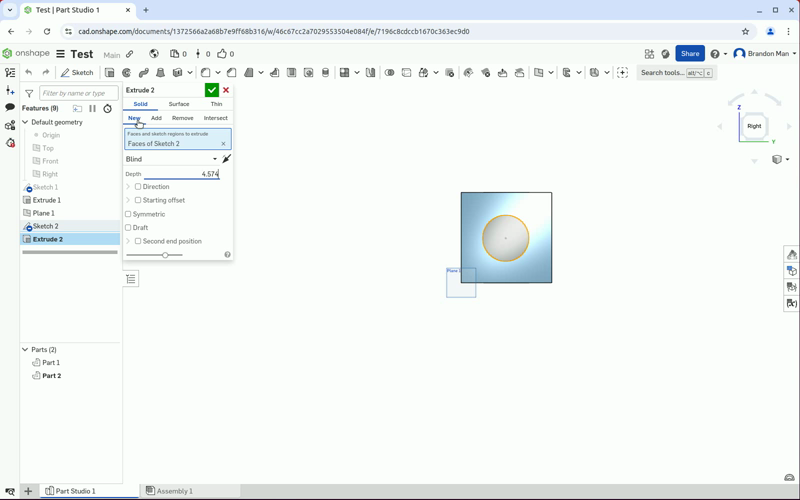
key(enter)
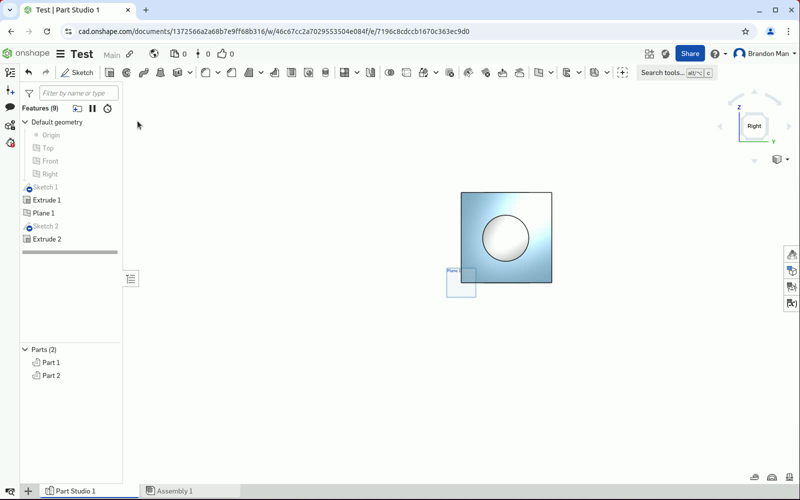
key(shift+h)
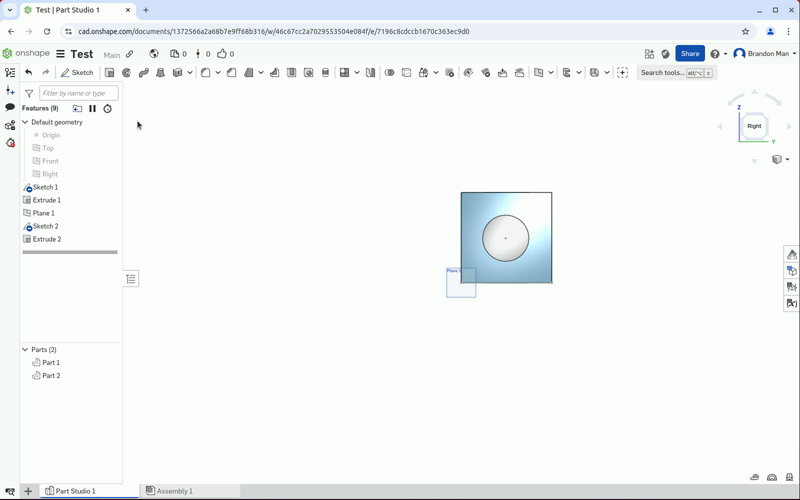
key(shift+h)
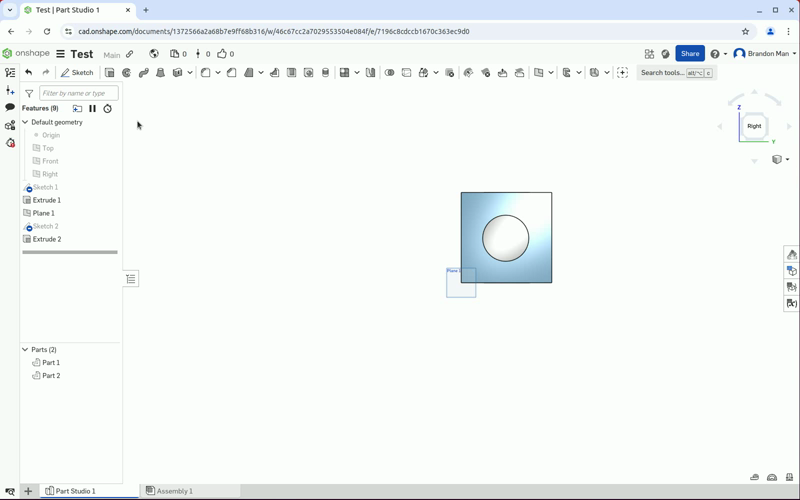
mouse_move(73, 189)
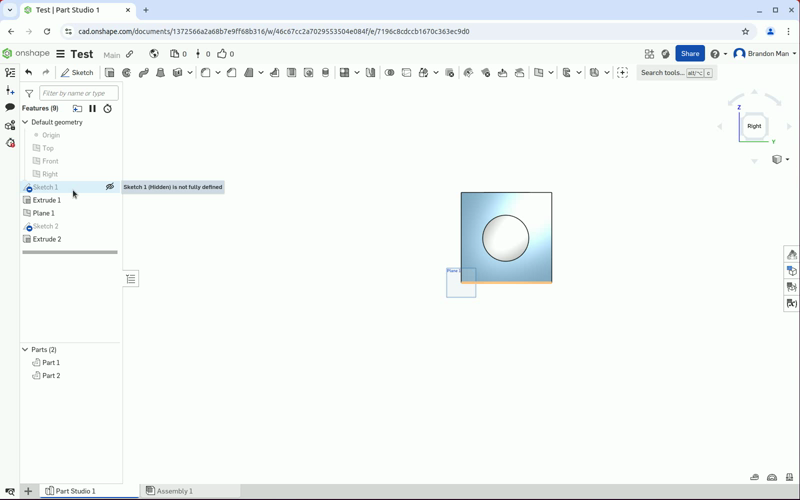
click(73, 189)
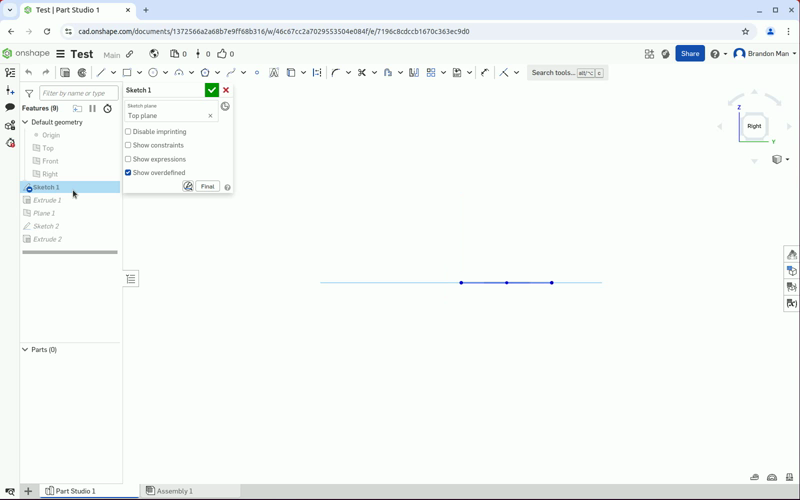
mouse_move(229, 92)
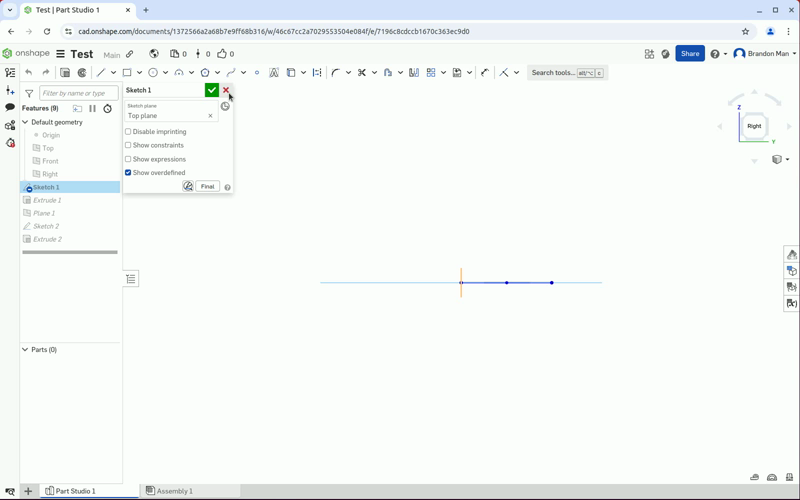
click(229, 92)
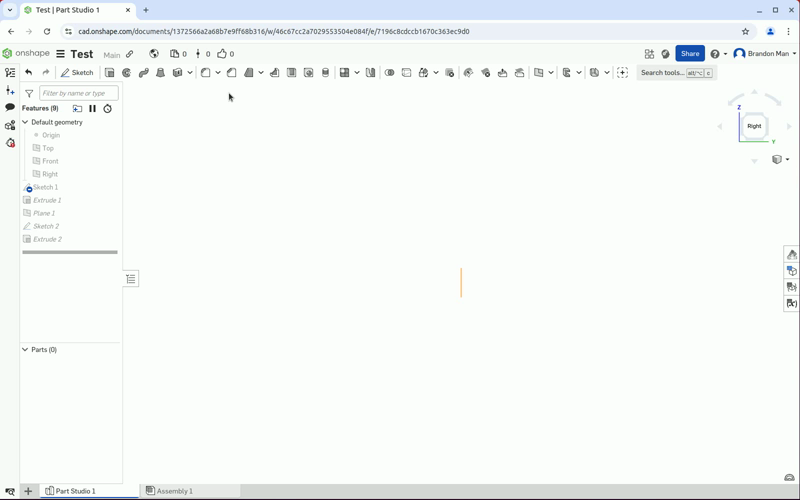
mouse_move(73, 352)
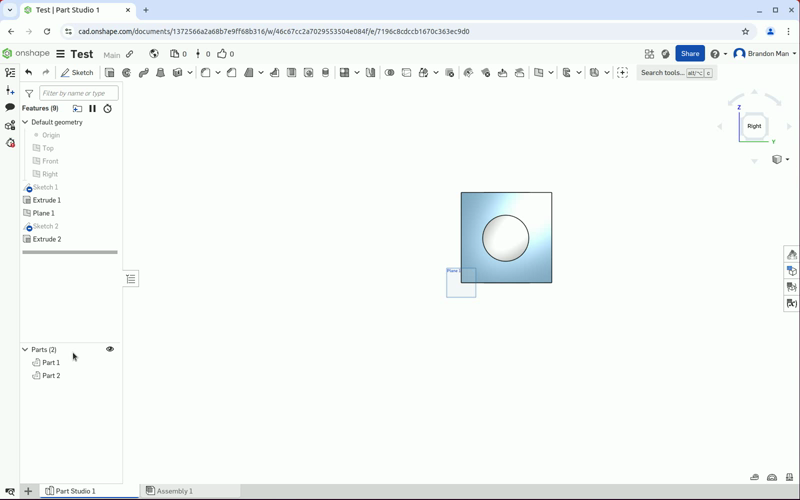
key(y)
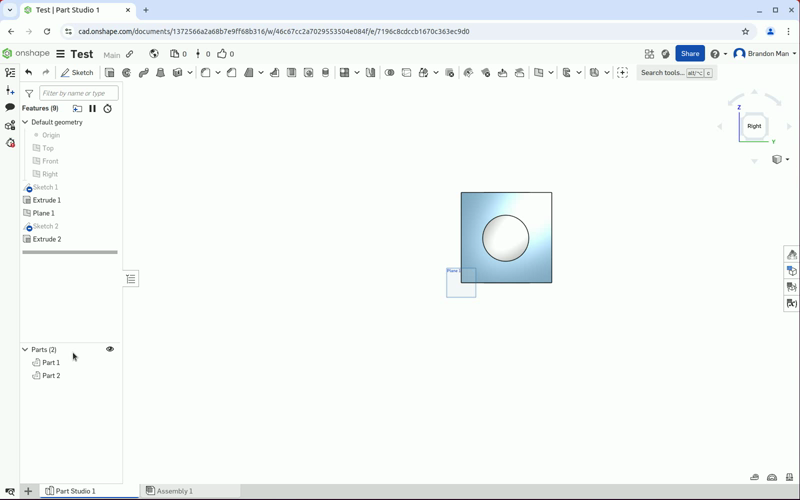
key(shift+p)
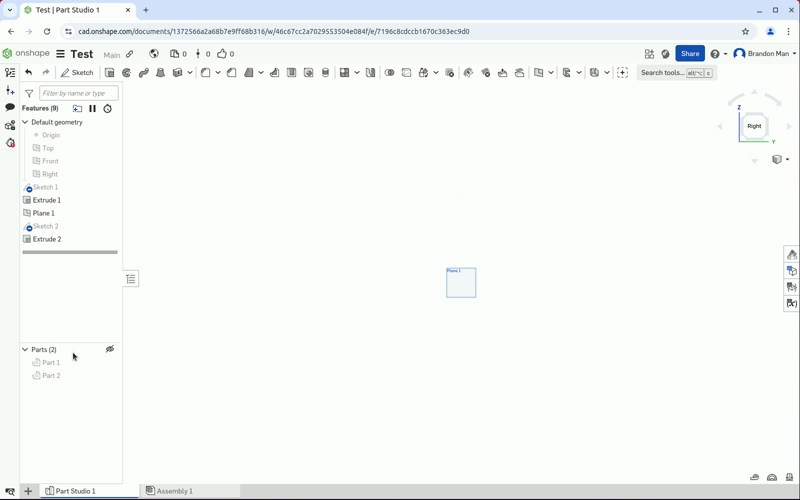
key(space)
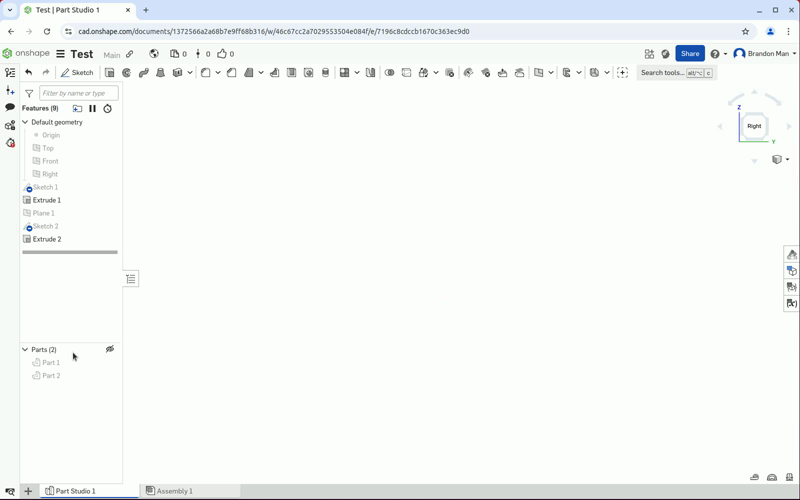
key_down(shift)
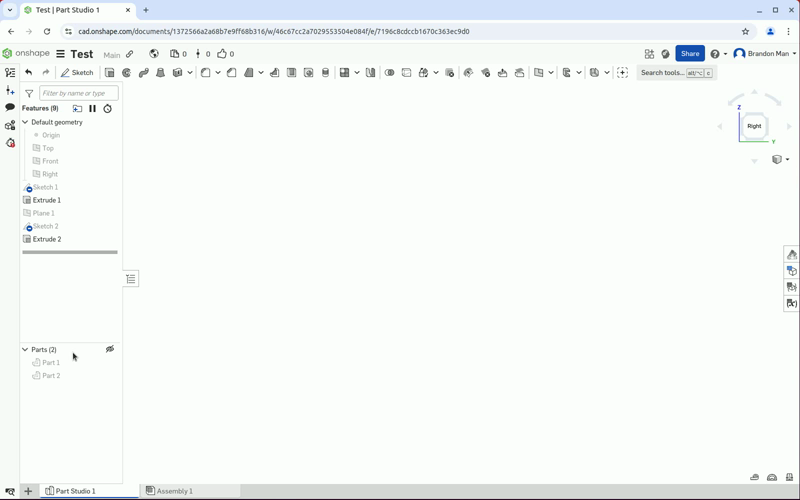
key(right)
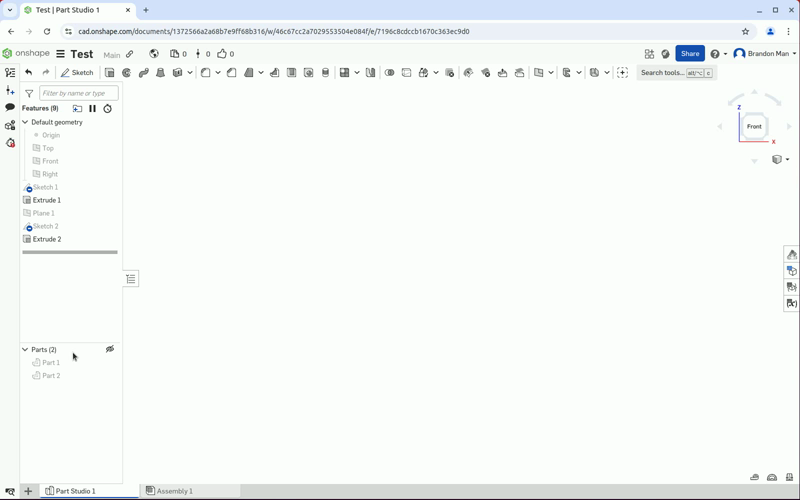
key_up(shift)
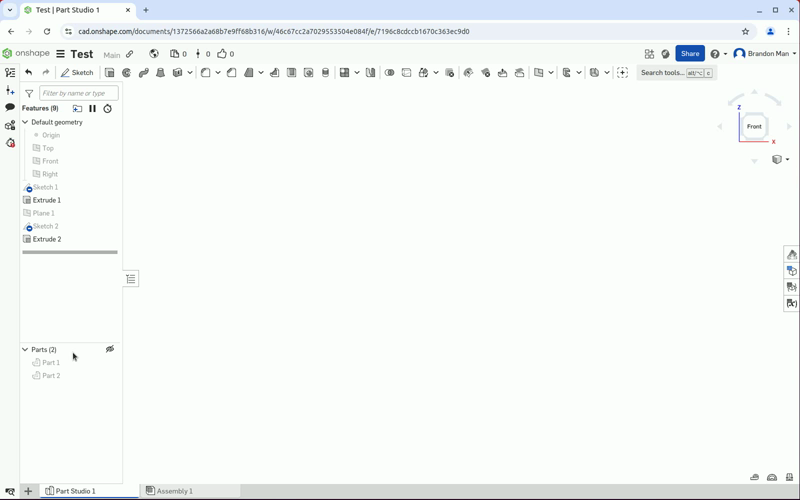
mouse_move(73, 352)
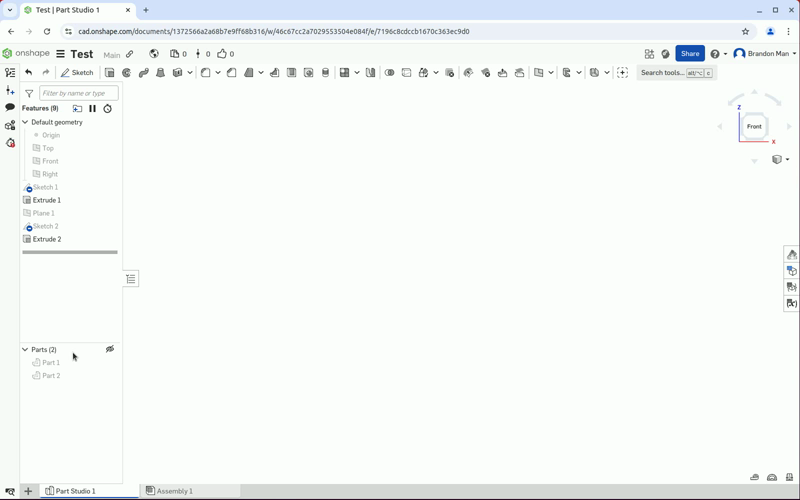
key(shift+y)
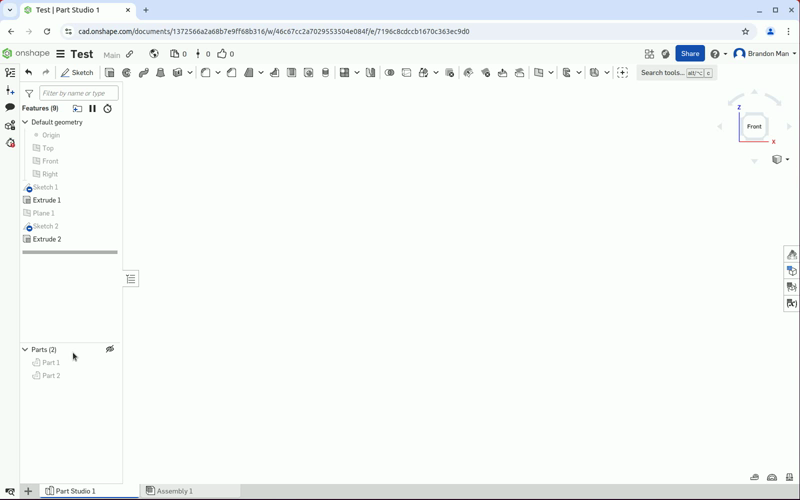
key(shift+s)
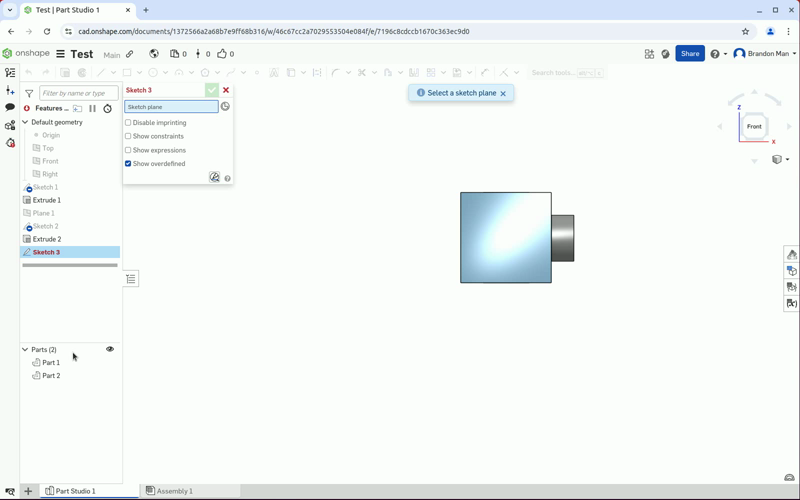
mouse_move(73, 163)
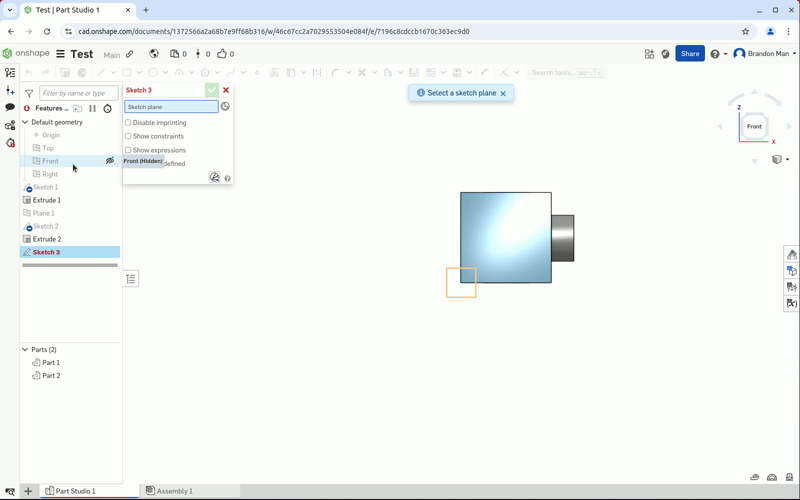
click(73, 163)
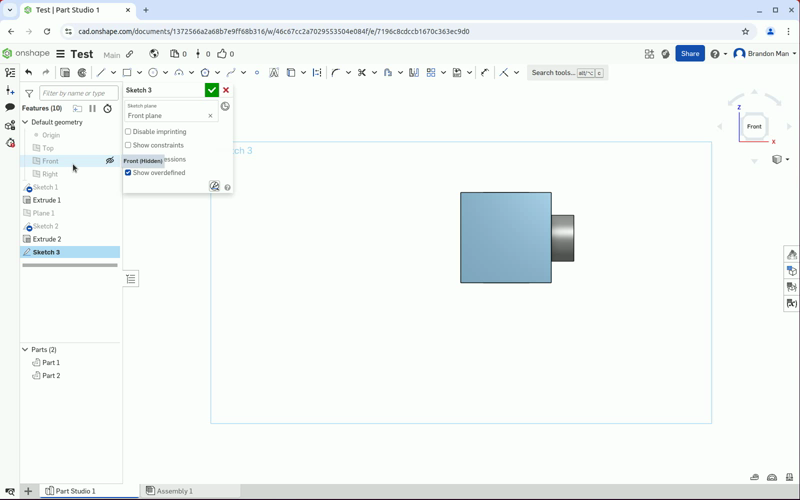
mouse_move(73, 352)
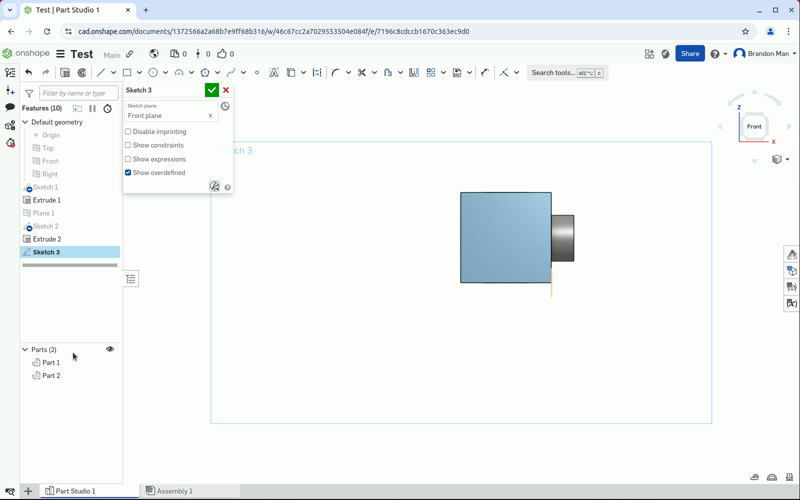
key(y)
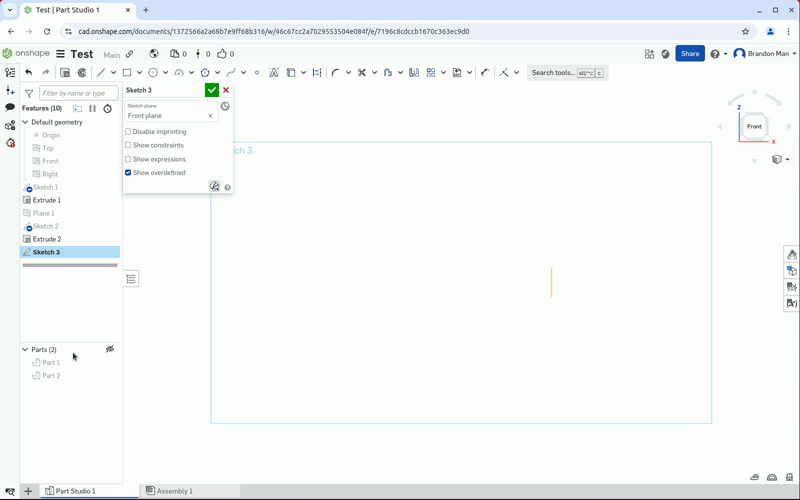
key(l)
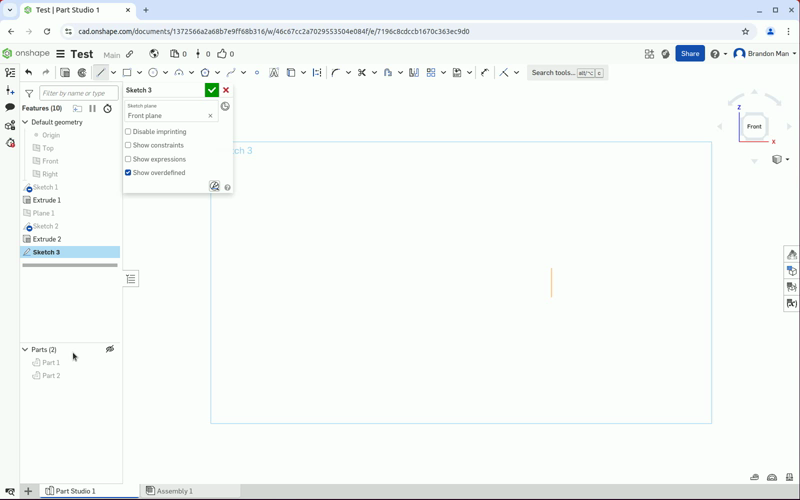
key_down(shift)
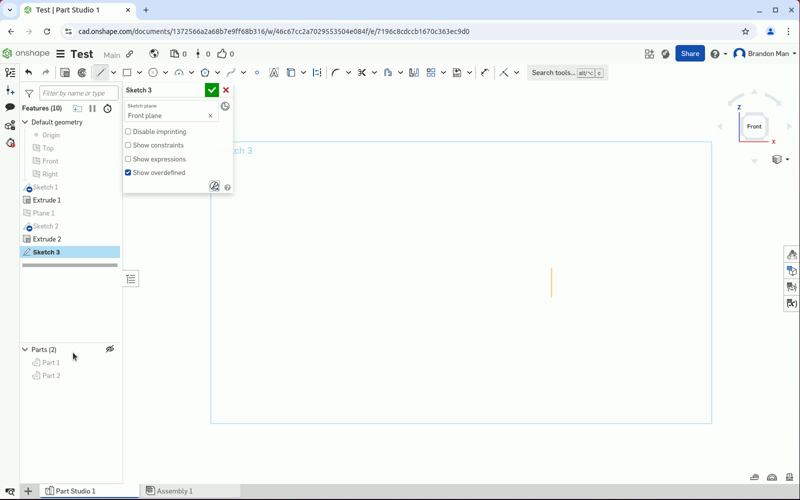
mouse_move(483, 260)
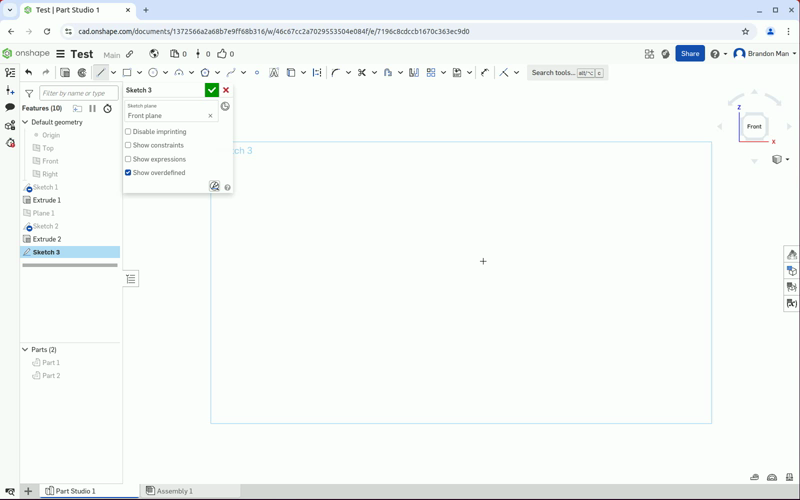
click(483, 260)
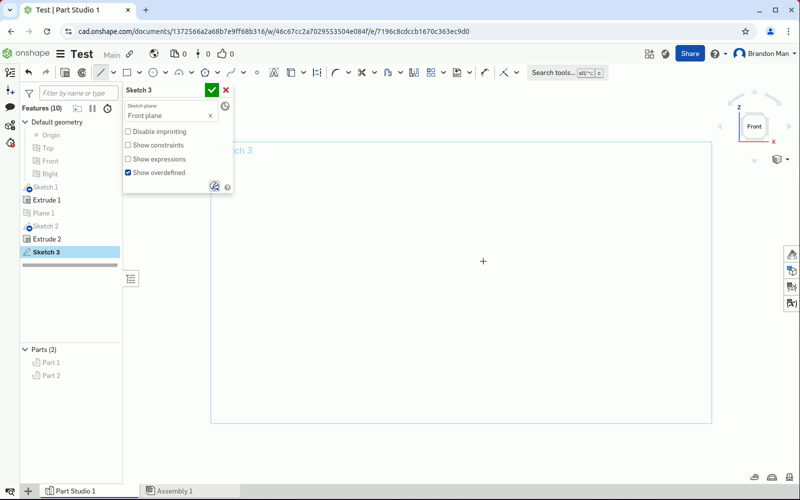
key_up(shift)
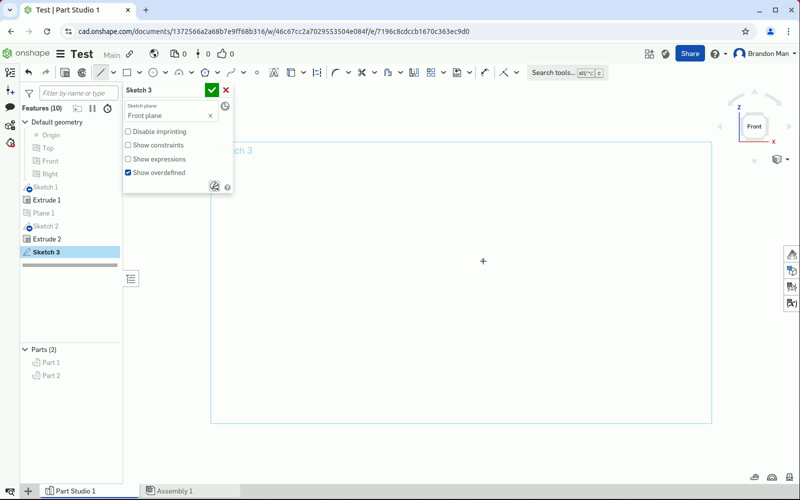
key_down(shift)
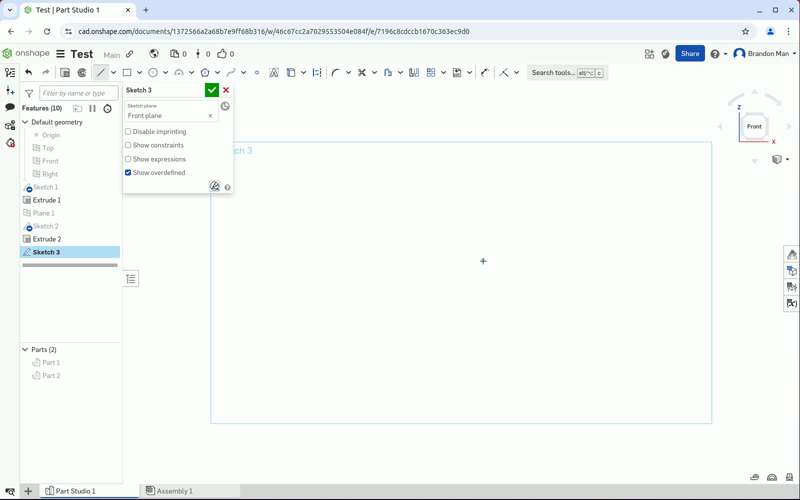
mouse_move(513, 260)
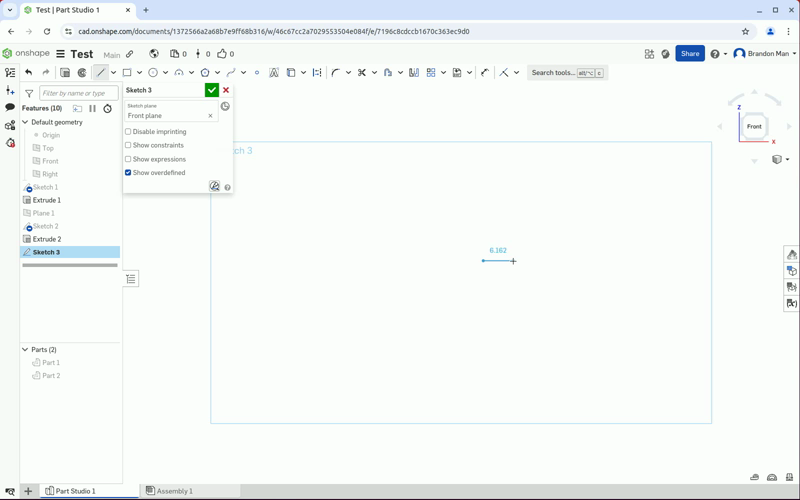
mouse_move(528, 260)
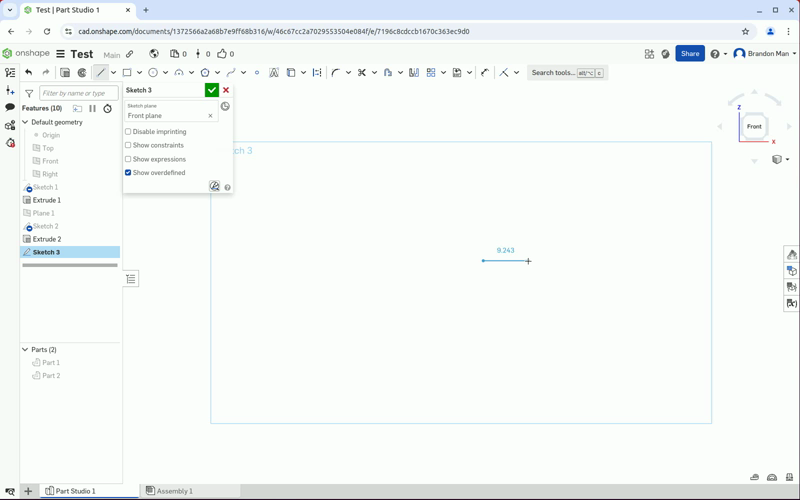
click(528, 260)
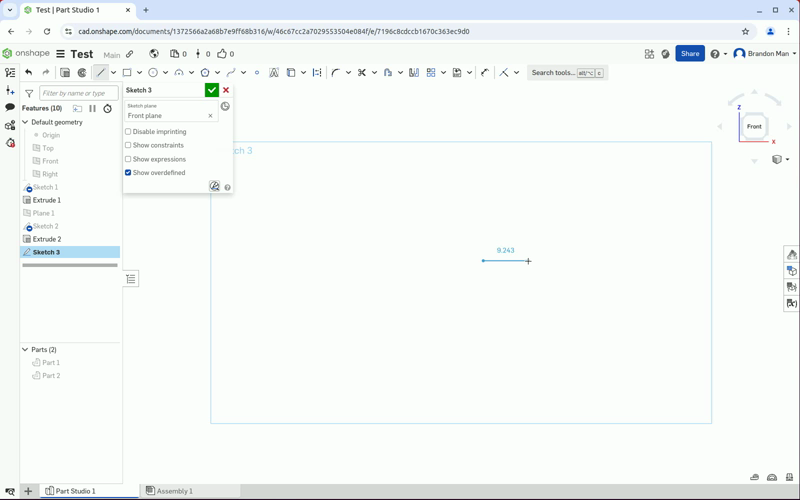
key_up(shift)
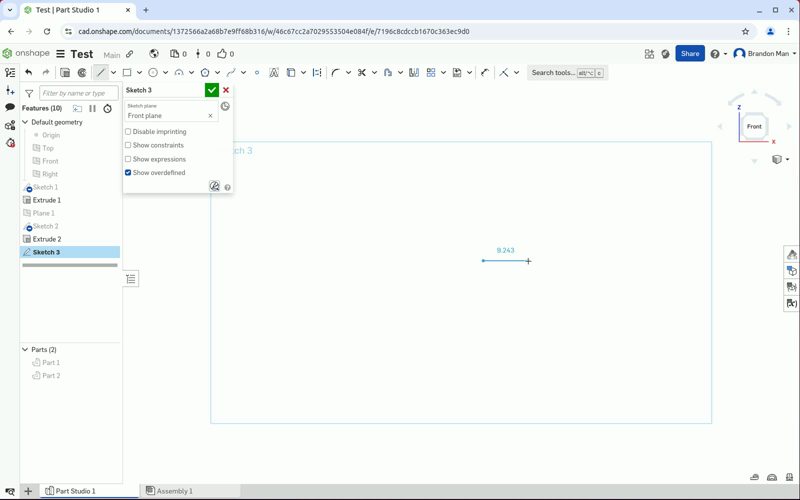
key_down(shift)
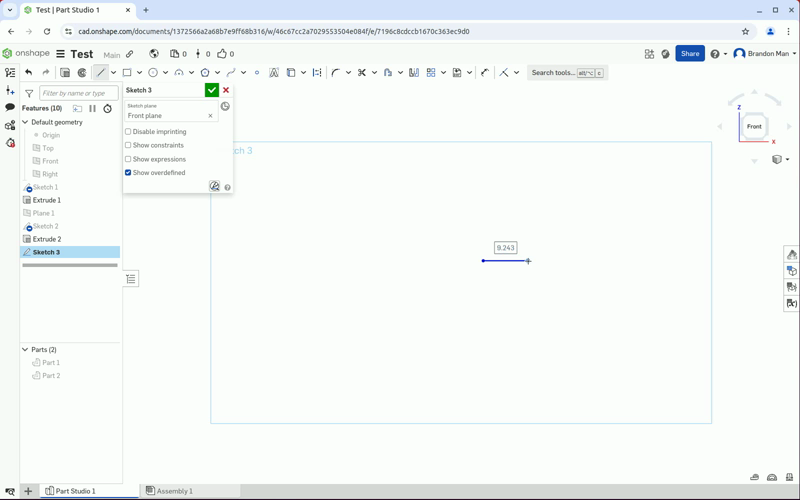
mouse_move(558, 260)
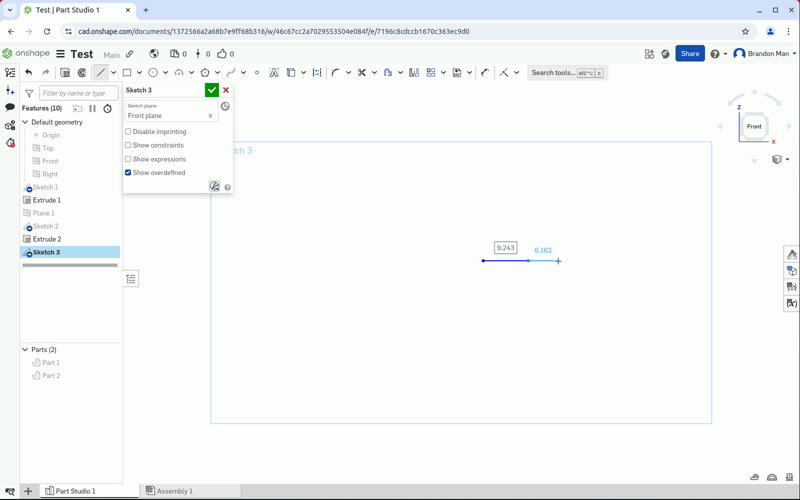
mouse_move(528, 215)
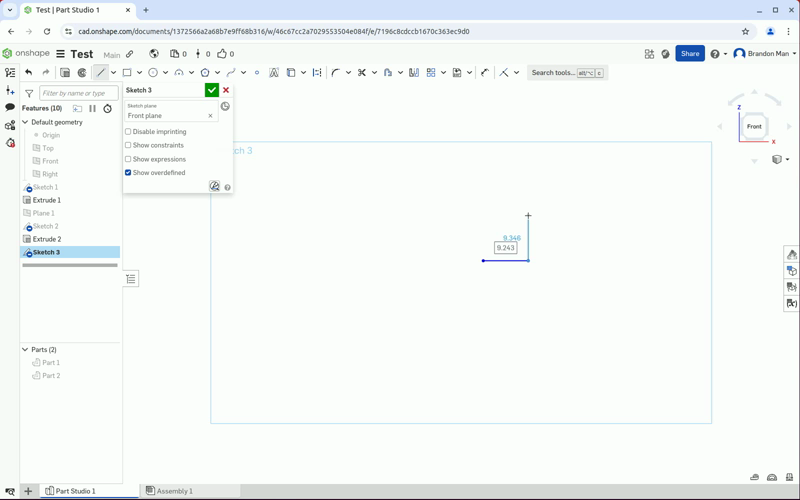
click(528, 215)
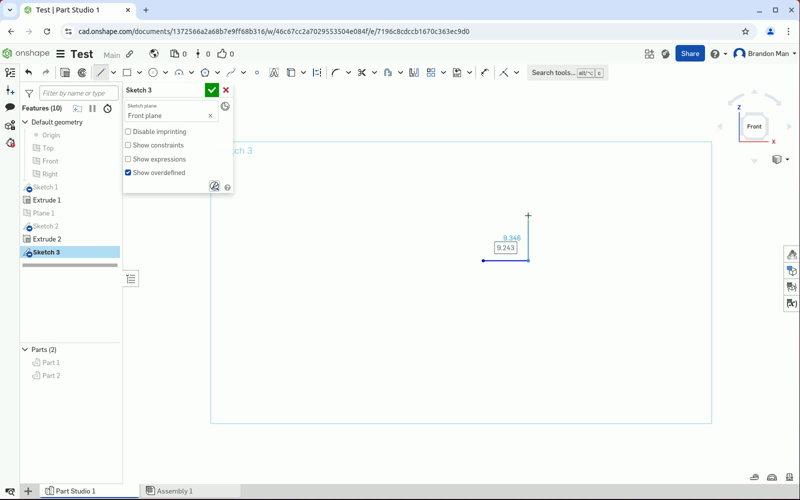
key_up(shift)
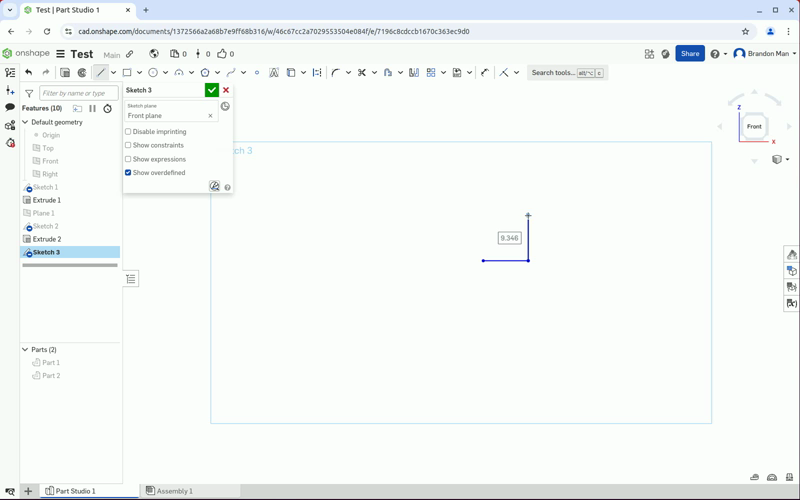
key_down(shift)
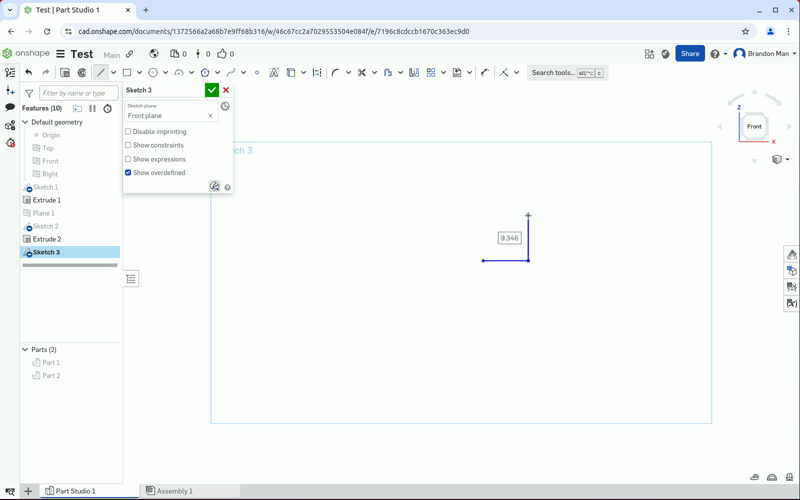
mouse_move(558, 215)
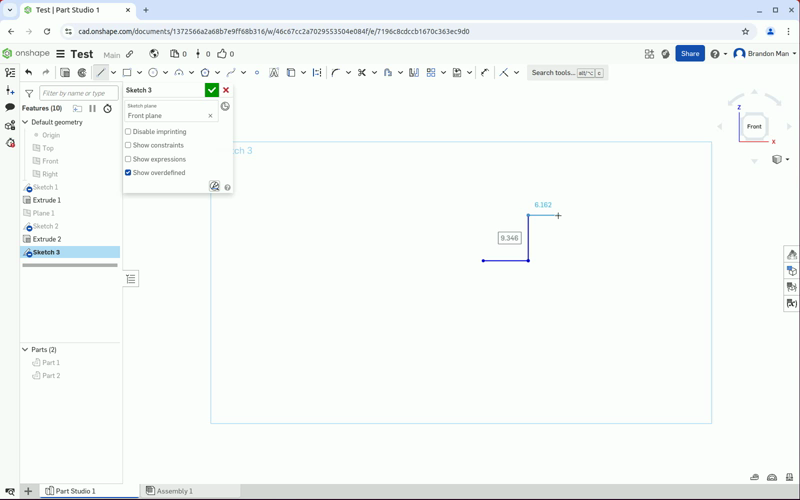
mouse_move(483, 215)
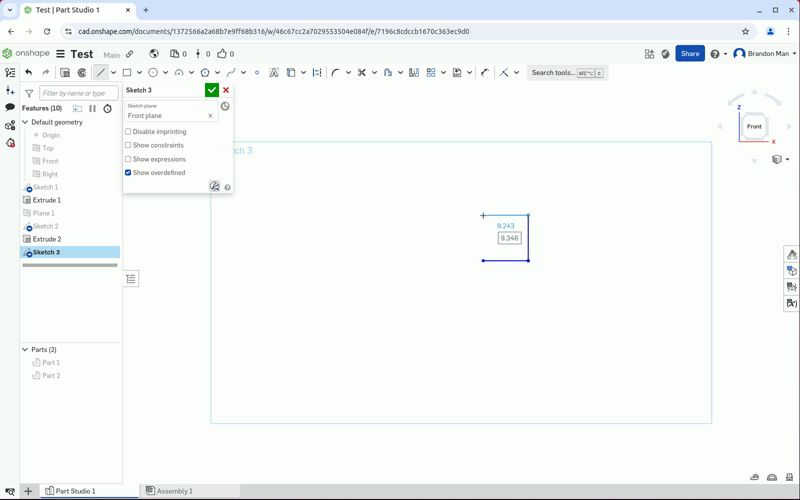
click(483, 215)
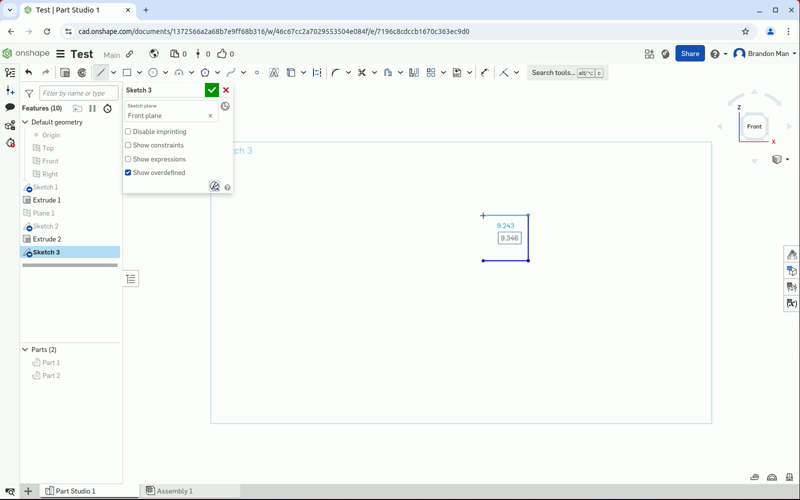
key_up(shift)
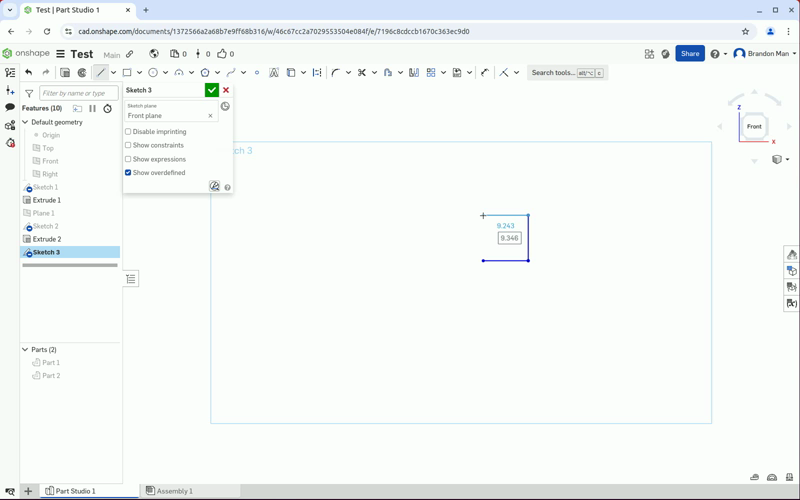
mouse_move(513, 215)
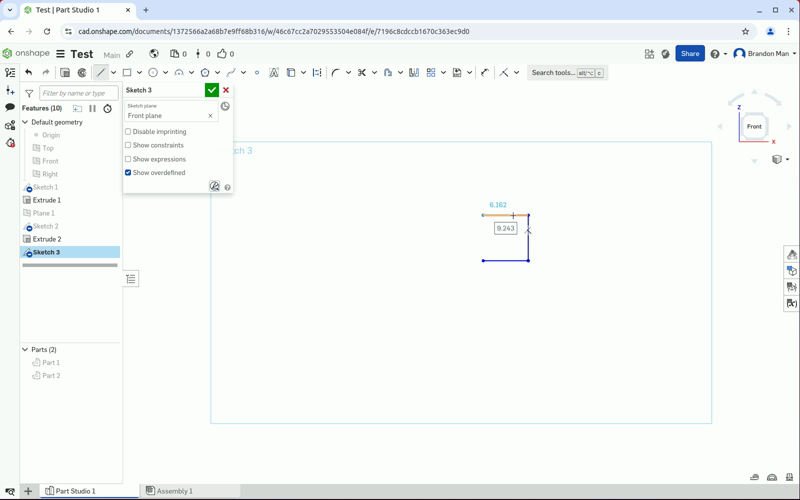
key_down(shift)
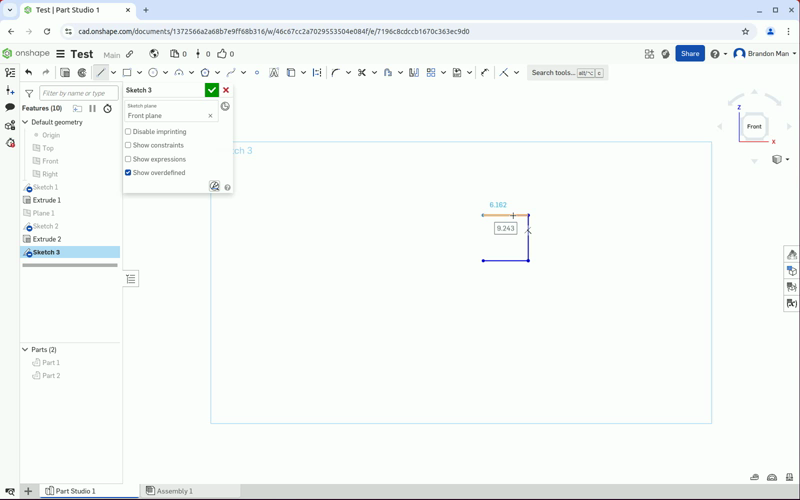
mouse_move(483, 260)
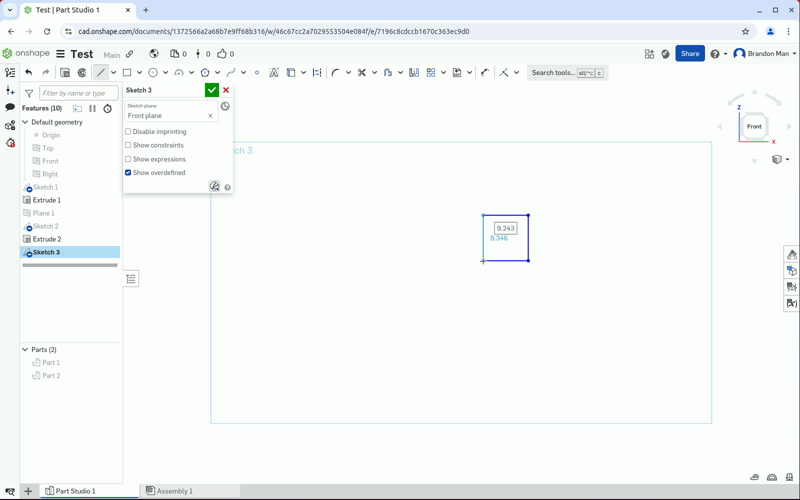
key_up(shift)
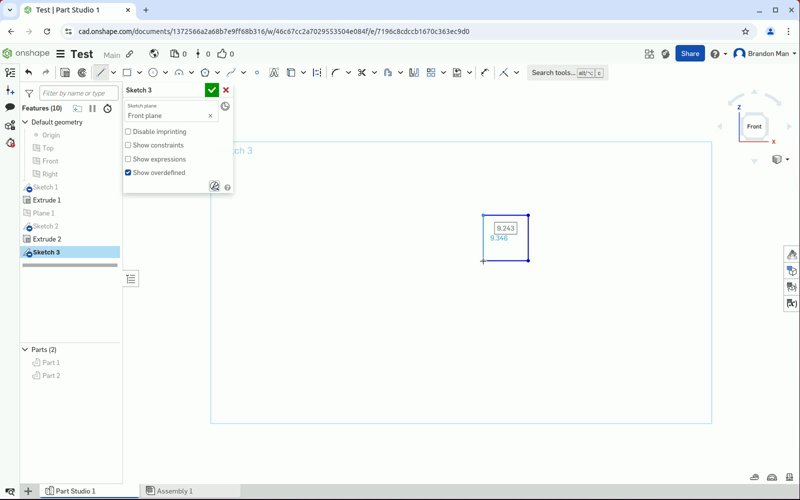
click(483, 260)
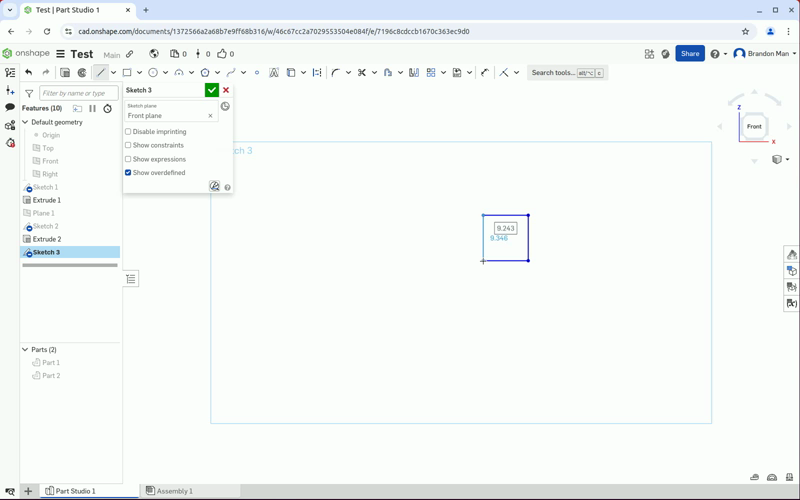
key(esc)
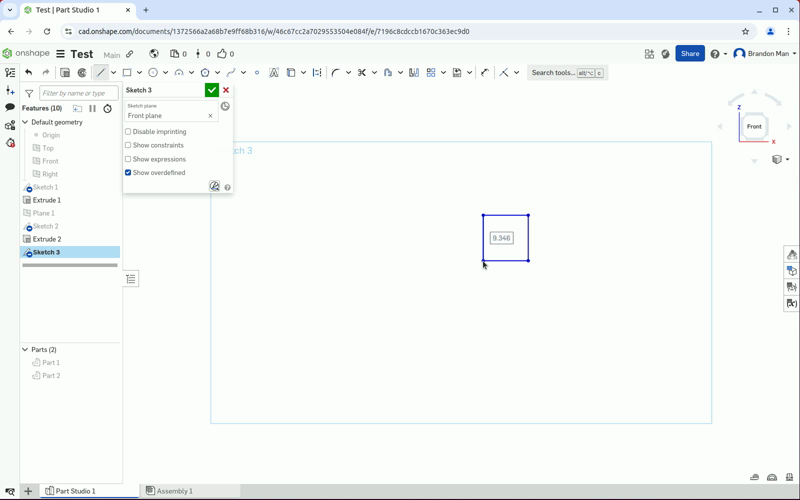
mouse_move(490, 217)
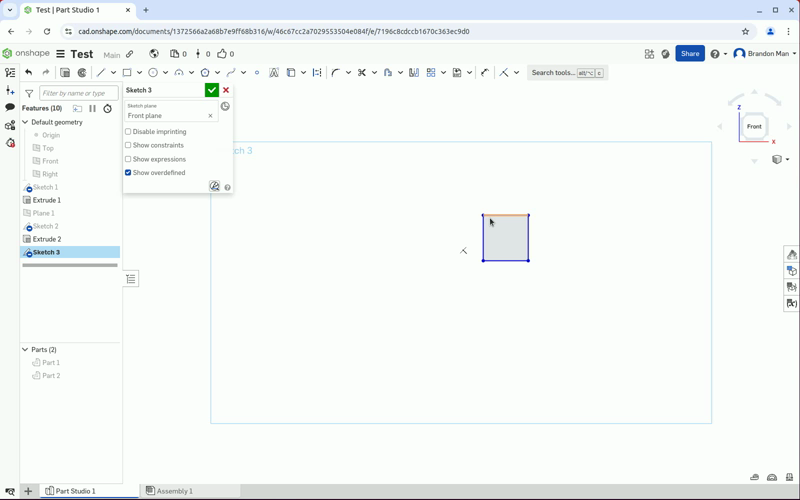
click(490, 217)
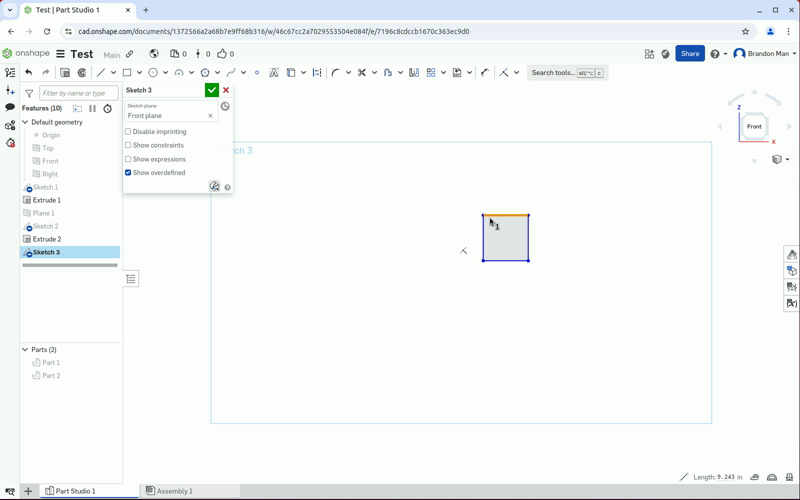
mouse_move(73, 352)
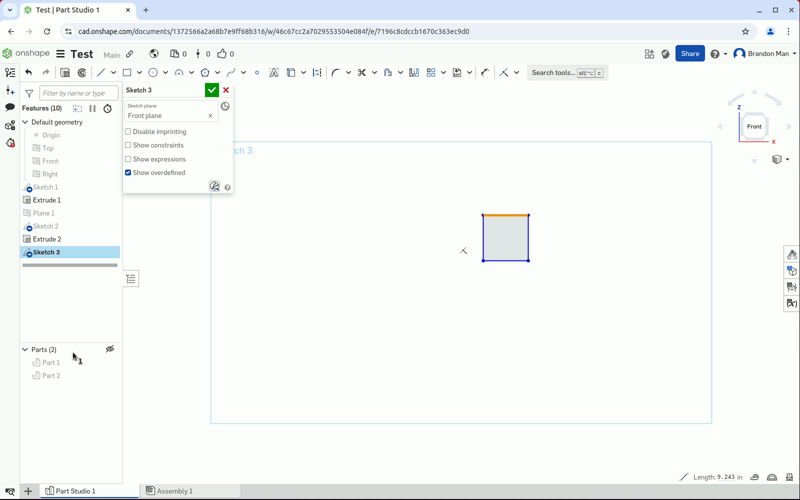
key(shift+y)
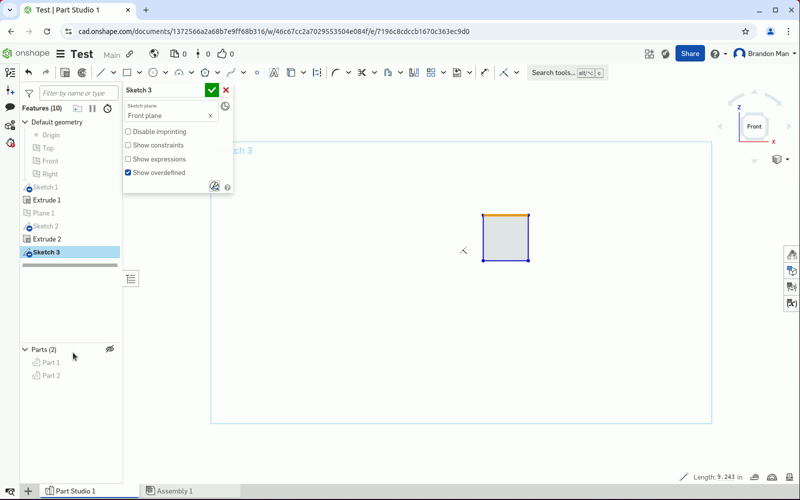
key(shift+e)
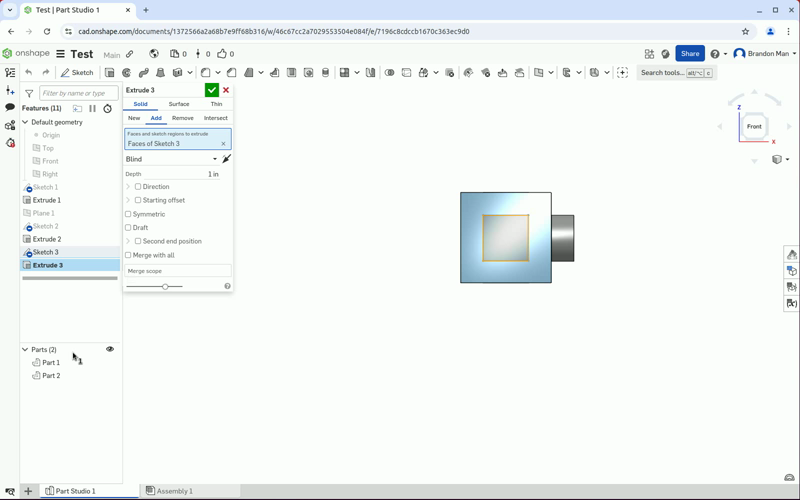
mouse_move(143, 106)
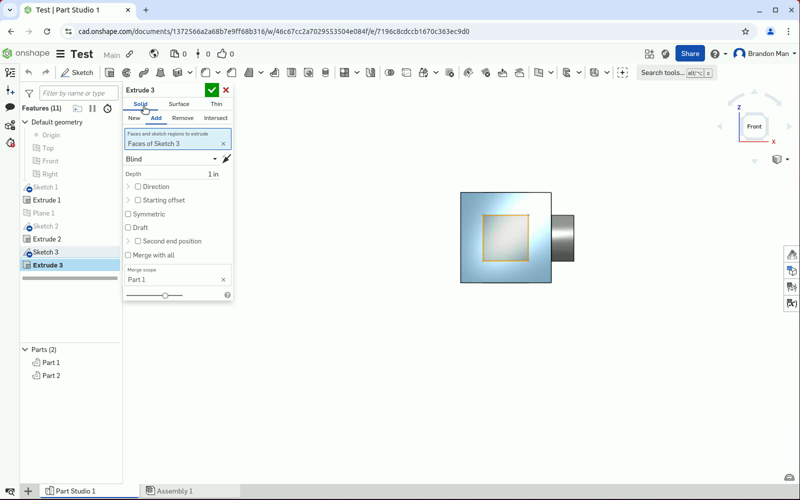
click(143, 106)
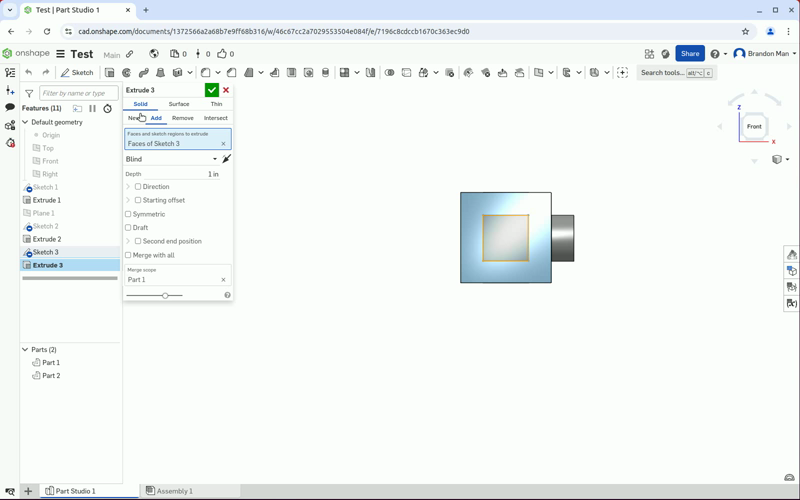
mouse_move(137, 120)
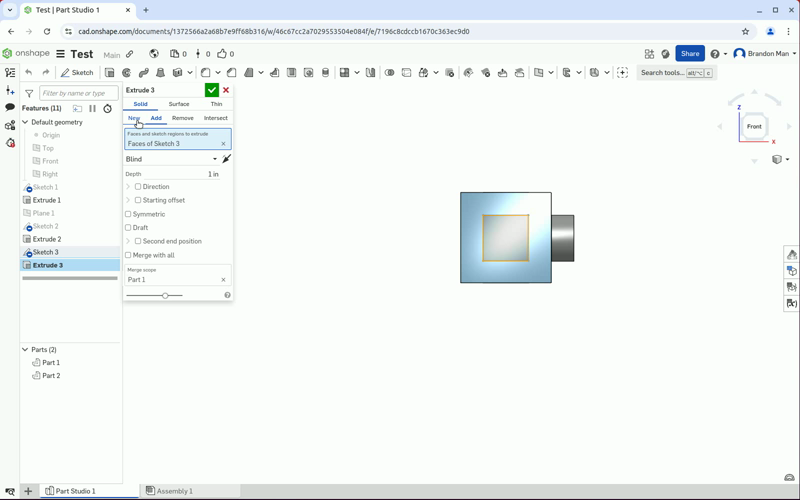
click(137, 120)
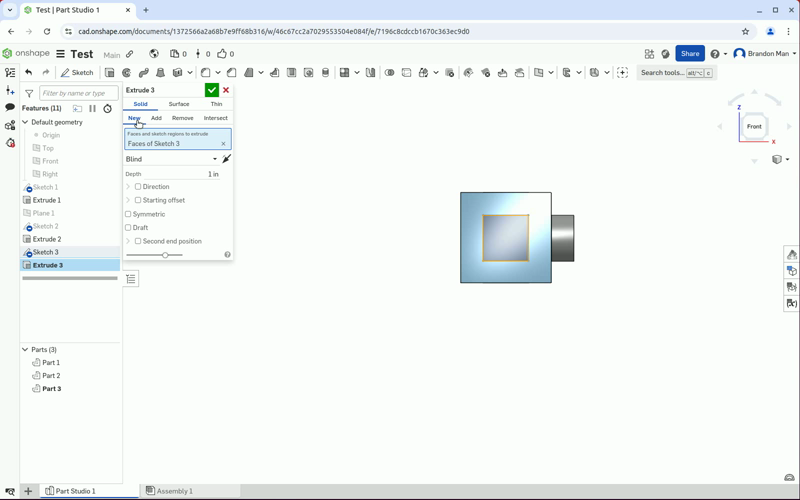
key(tab, 4)
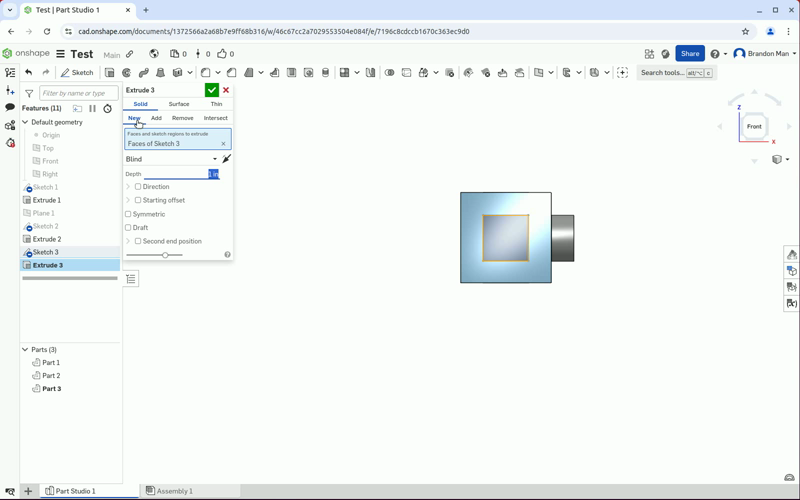
text(4.574)
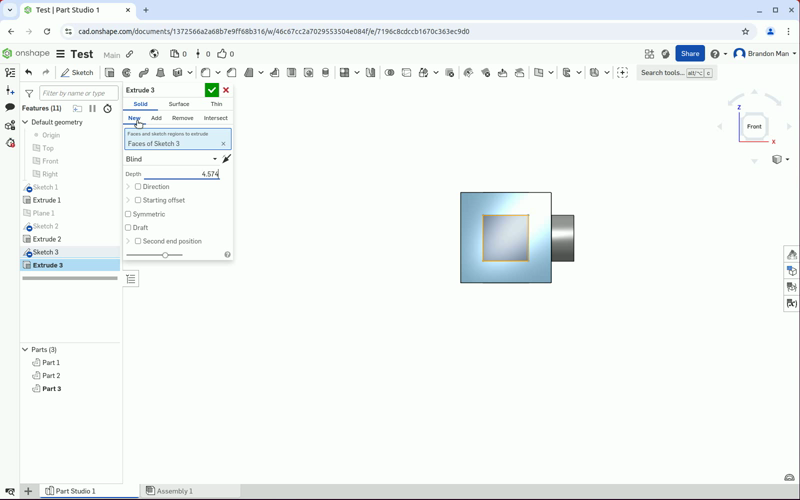
key(enter)
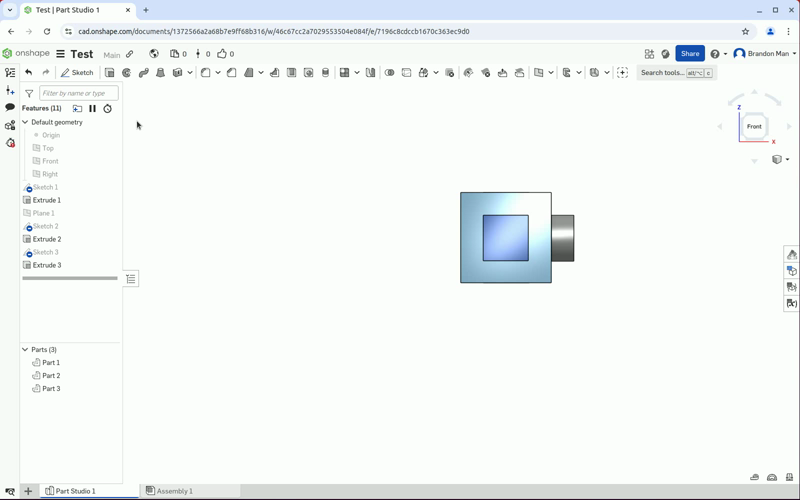
key(shift+h)
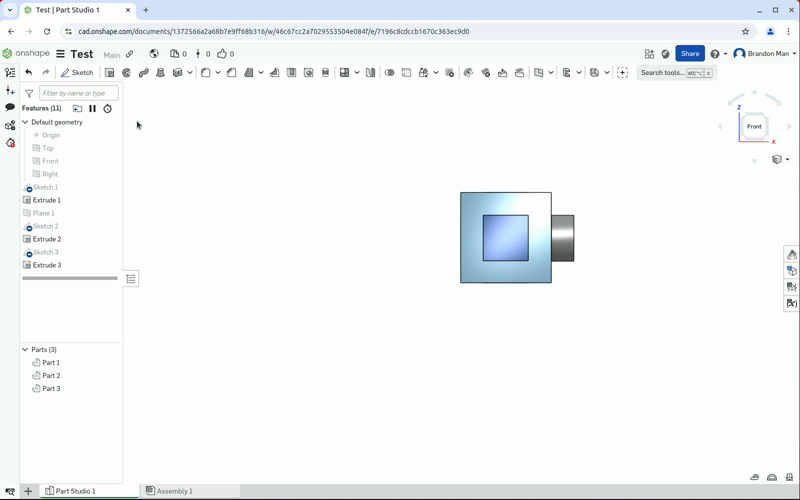
key(shift+h)
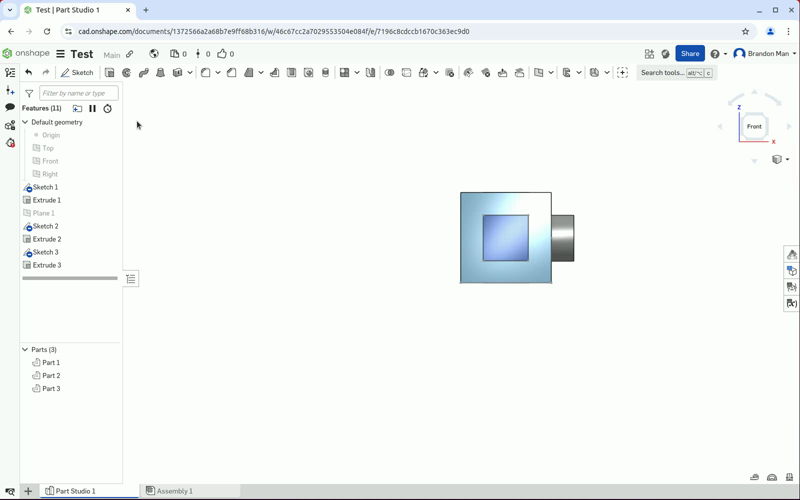
key(shift+7)
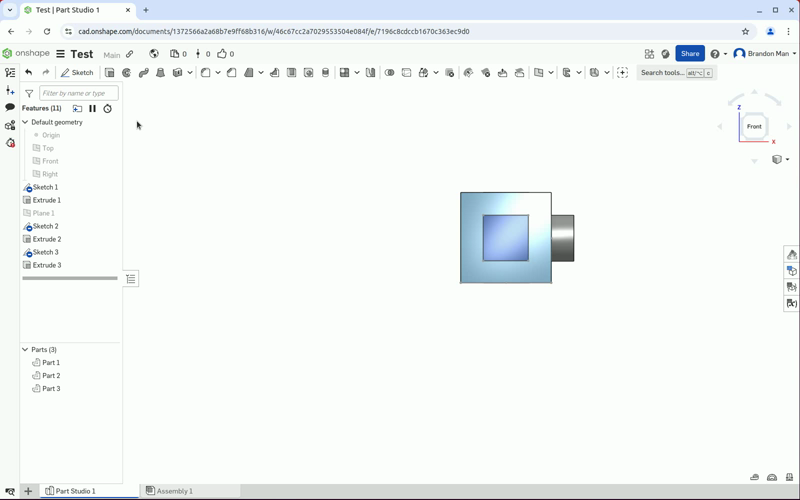
key(left, 2)
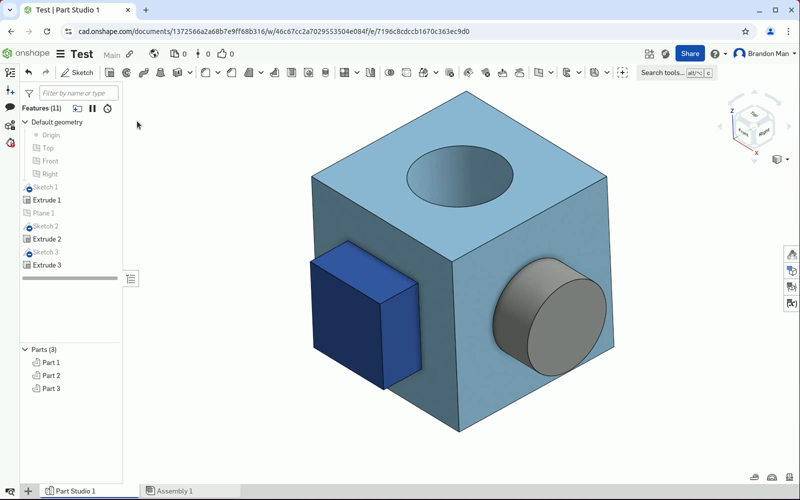
key(down, 2)
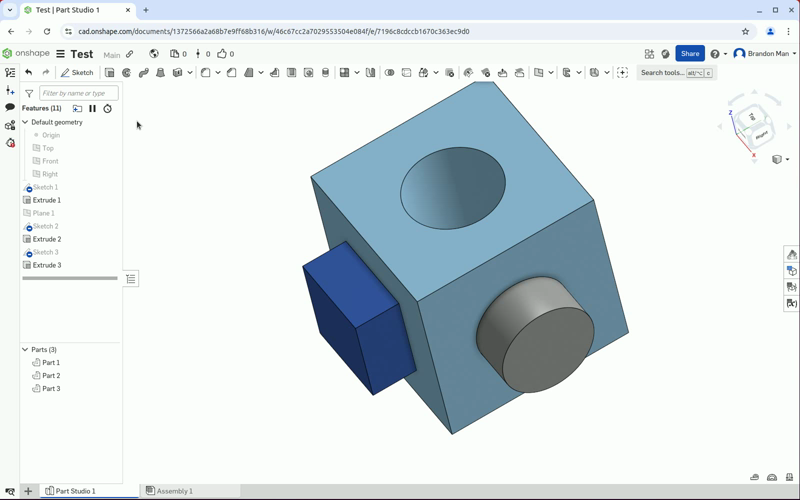
key(up, 2)
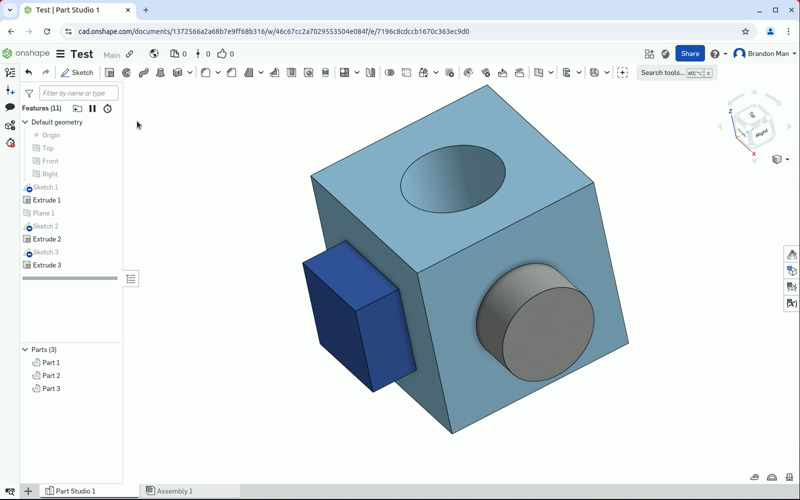
key(right, 2)
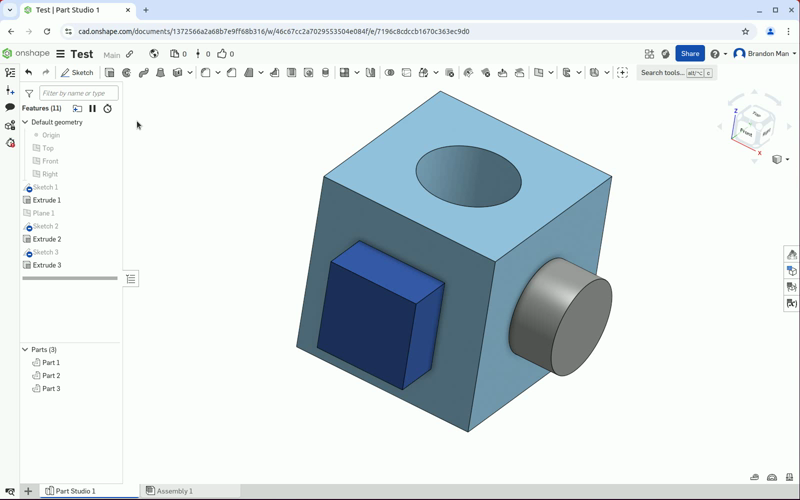
mouse_move(73, 189)
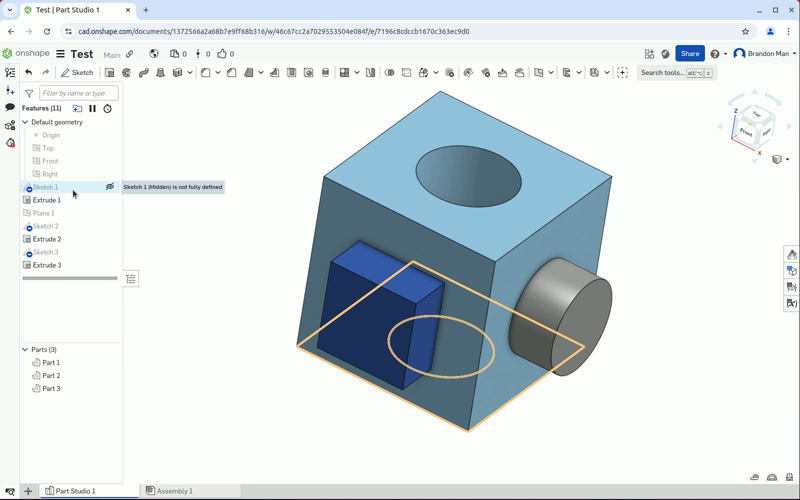
click(73, 189)